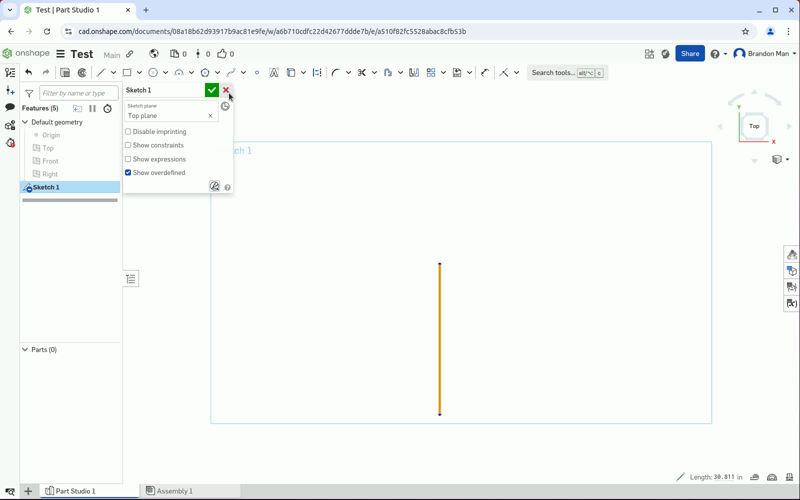
key(shift+h)
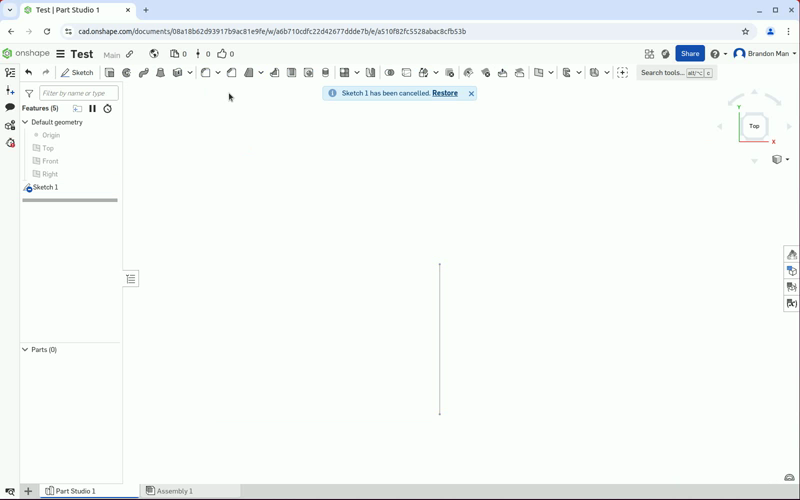
key(shift+s)
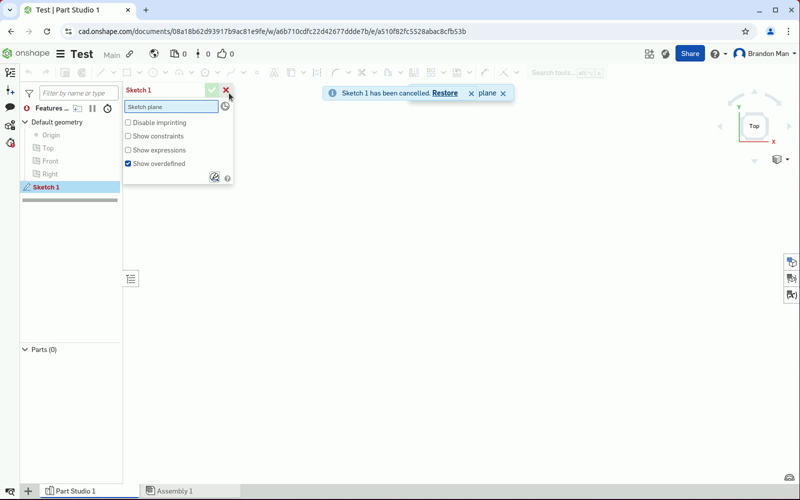
mouse_move(73, 150)
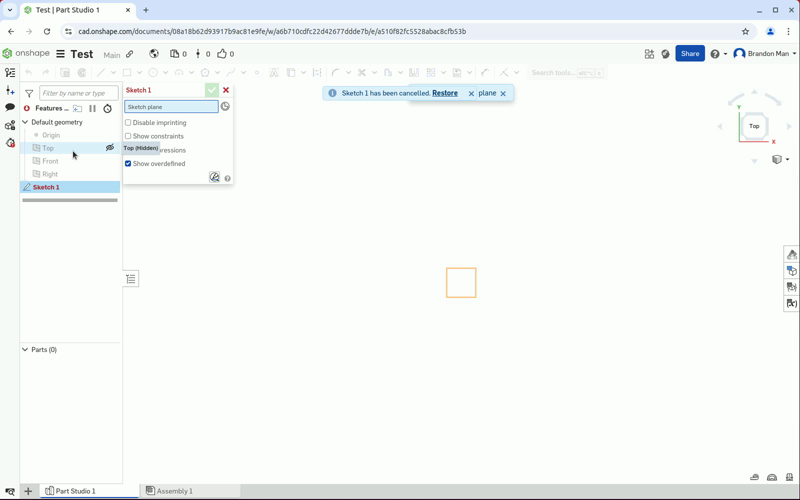
click(73, 150)
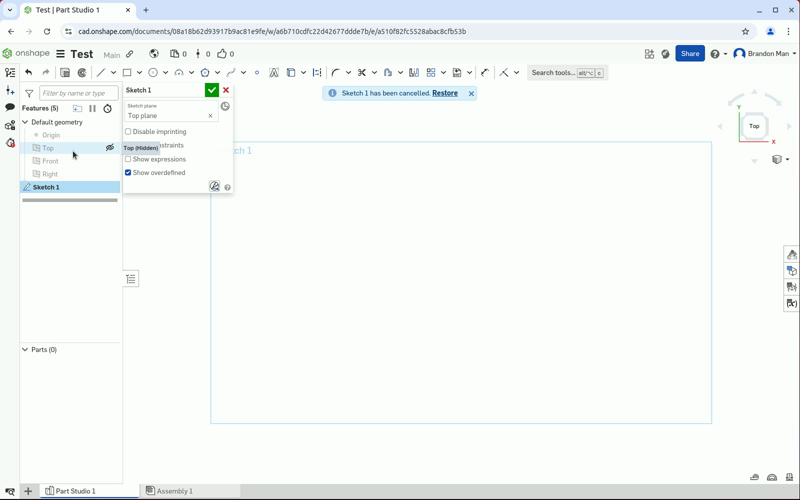
mouse_move(73, 352)
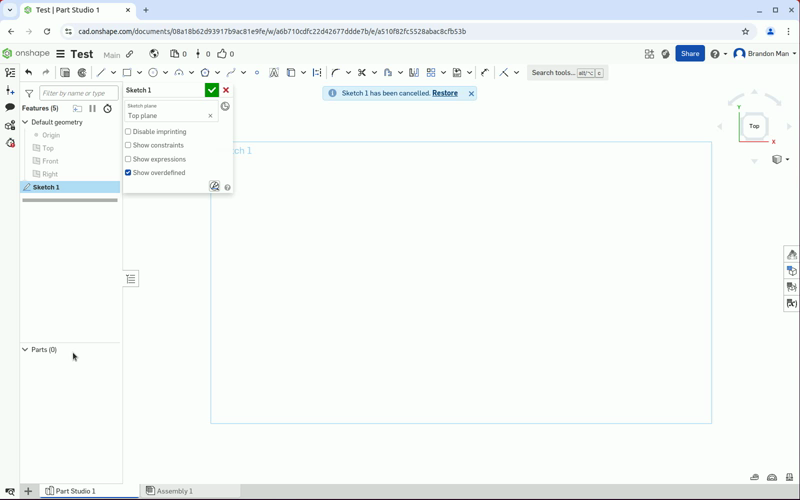
key(y)
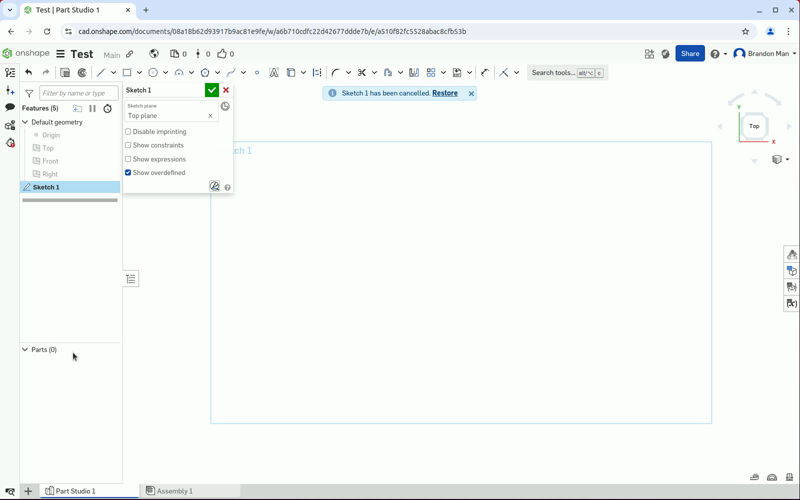
key(l)
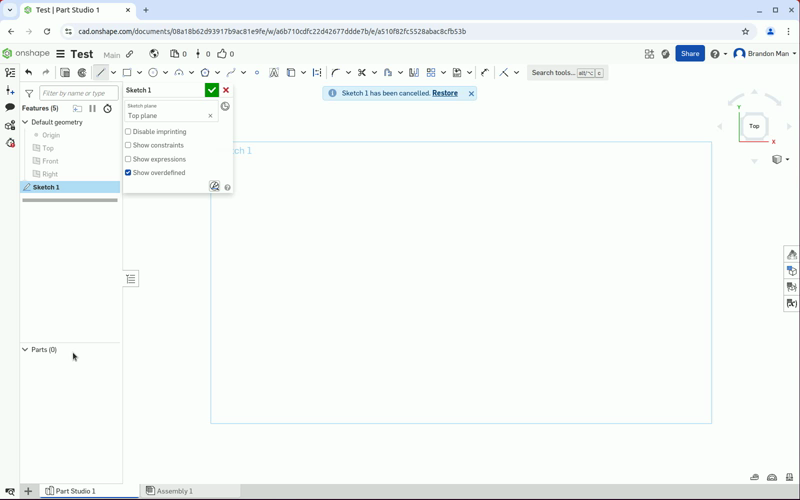
key_down(shift)
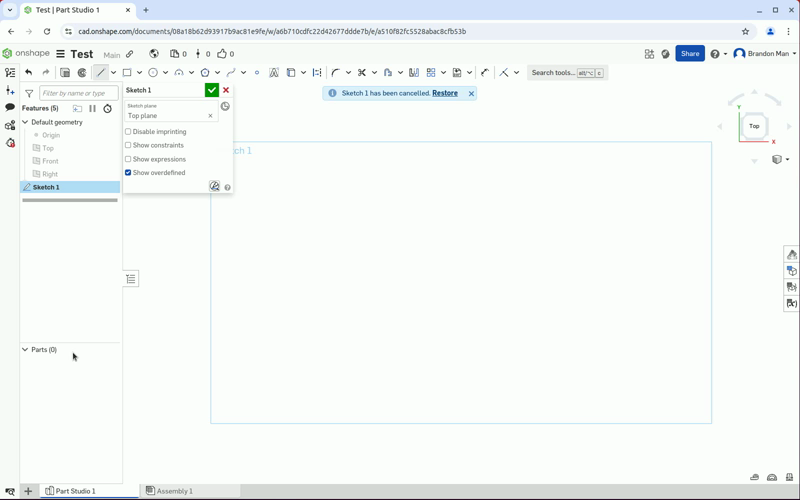
mouse_move(348, 298)
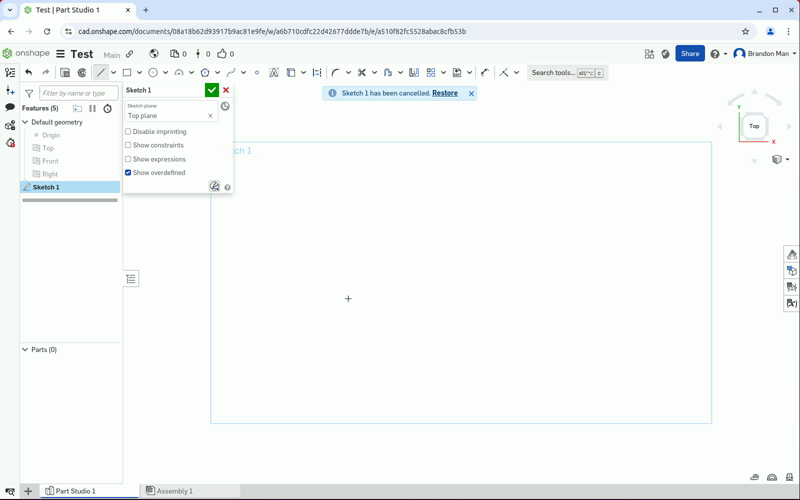
click(348, 298)
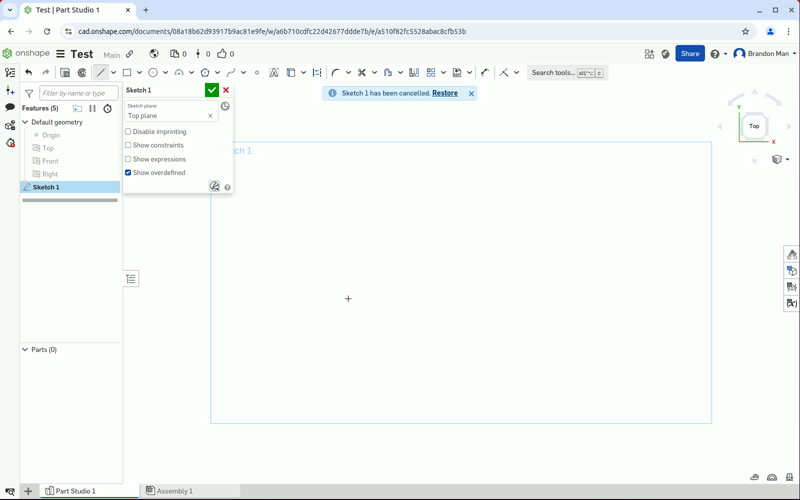
key_up(shift)
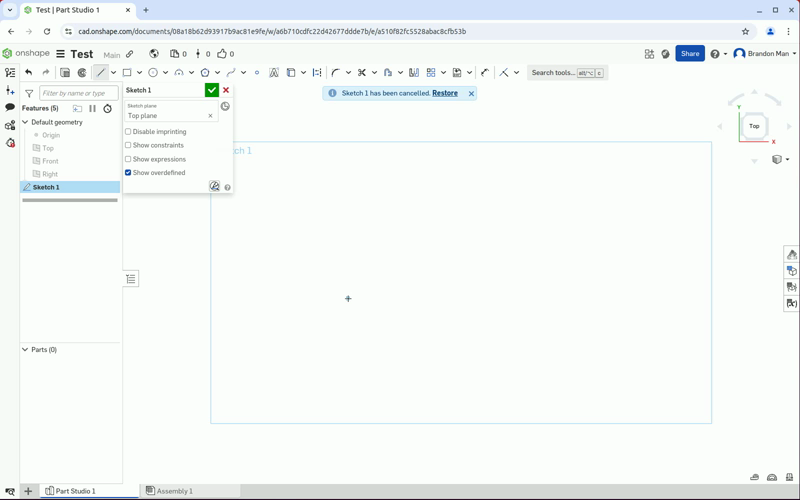
key_down(shift)
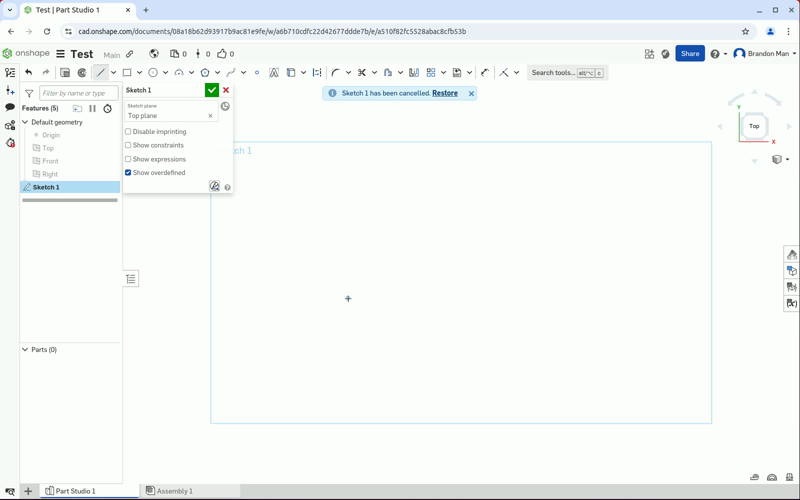
mouse_move(390, 373)
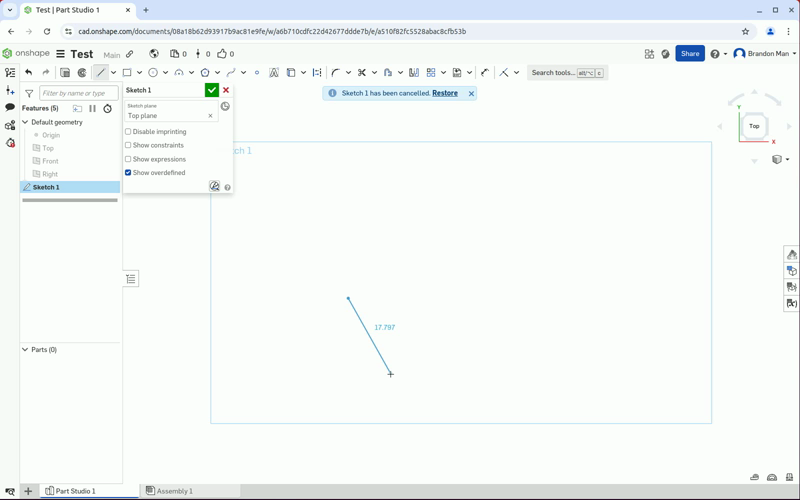
click(390, 373)
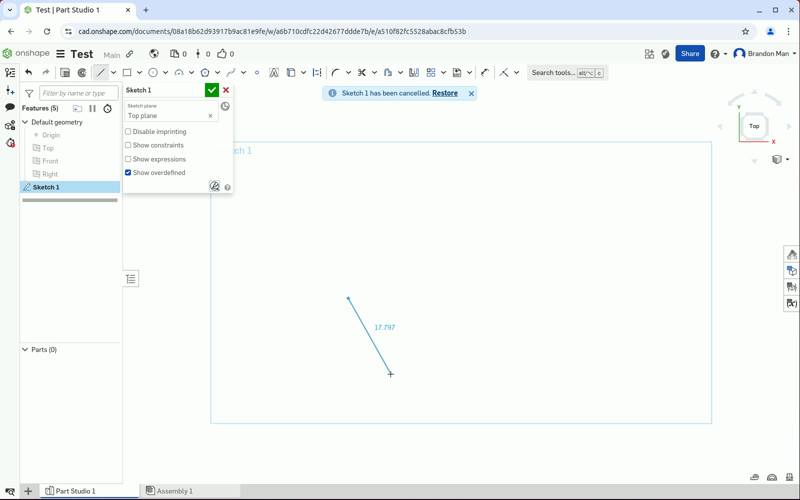
key_up(shift)
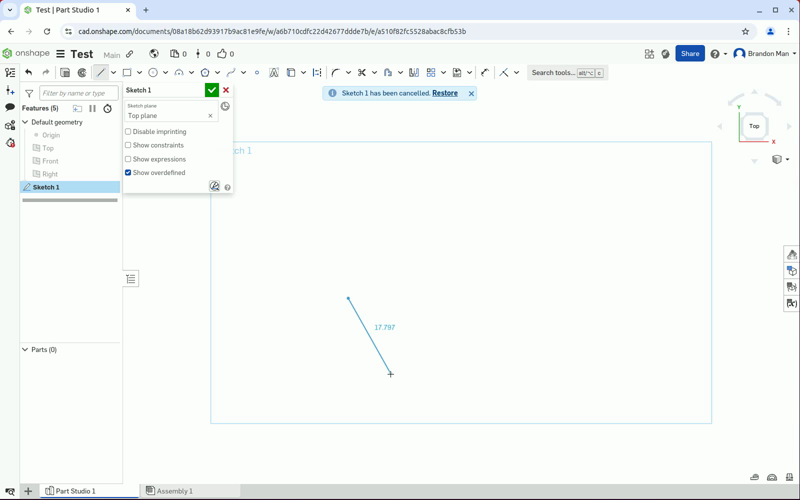
key_down(shift)
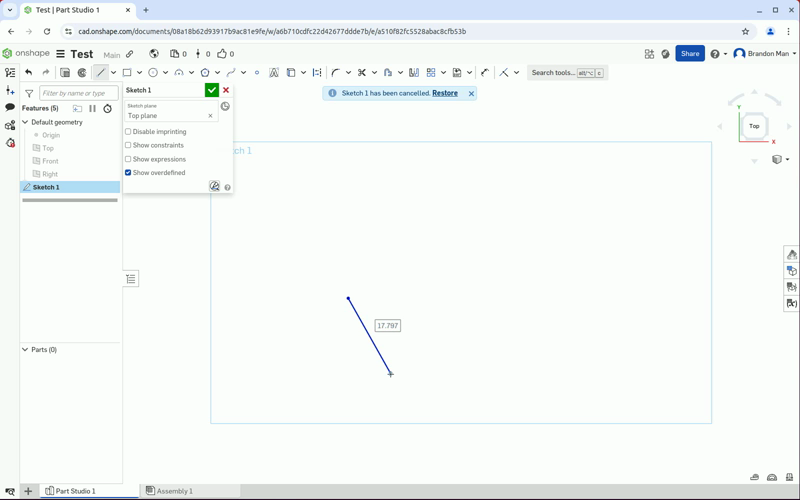
mouse_move(475, 394)
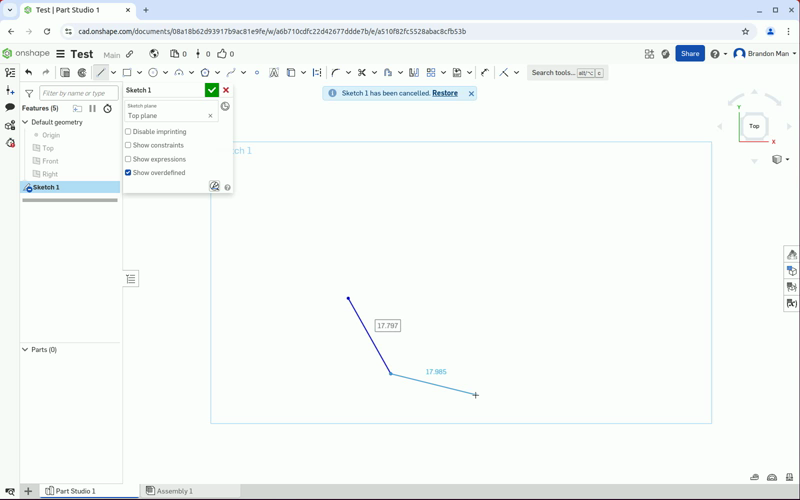
click(475, 394)
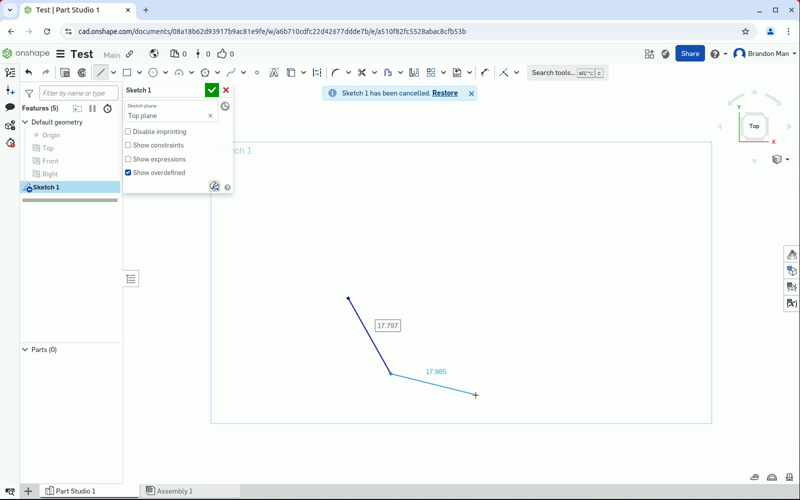
key_up(shift)
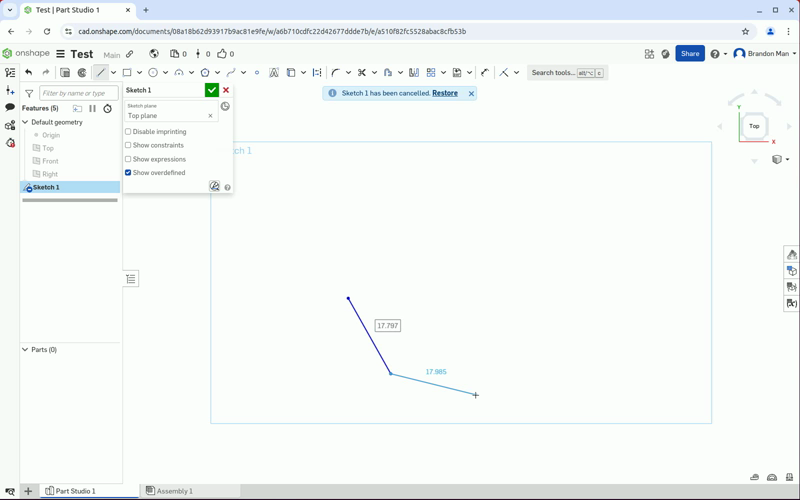
key_down(shift)
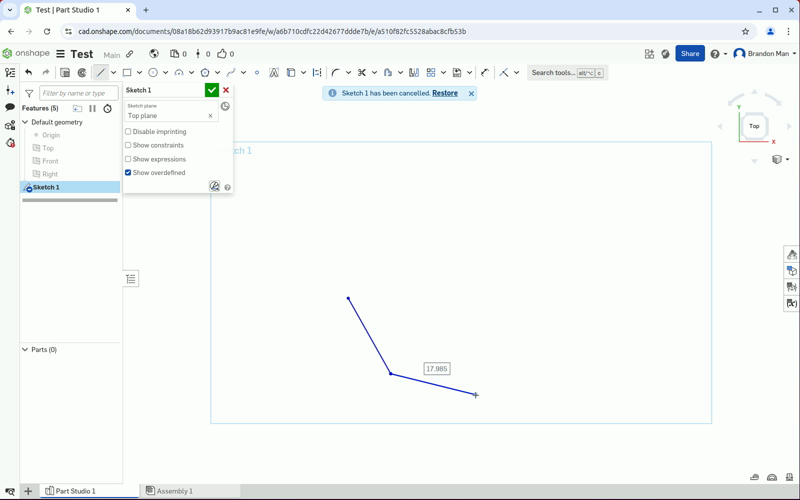
mouse_move(550, 352)
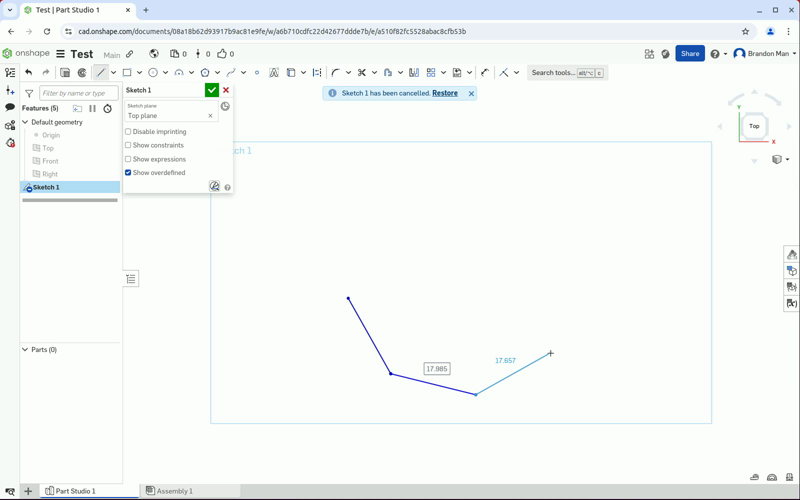
click(550, 352)
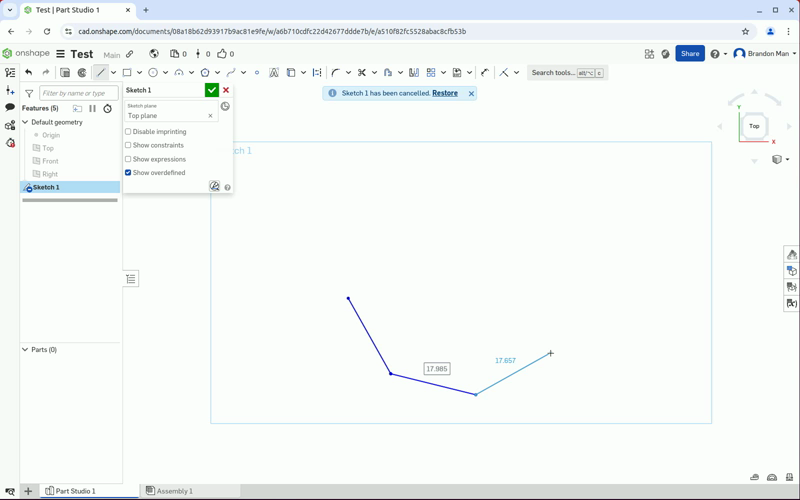
key_up(shift)
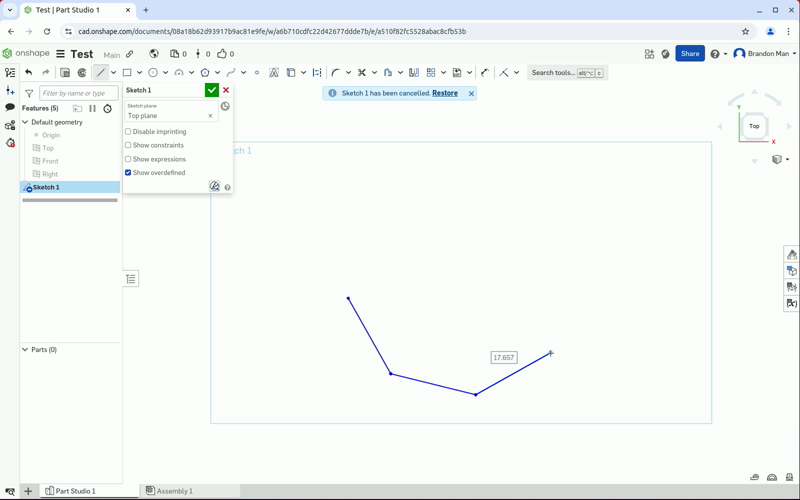
key_down(shift)
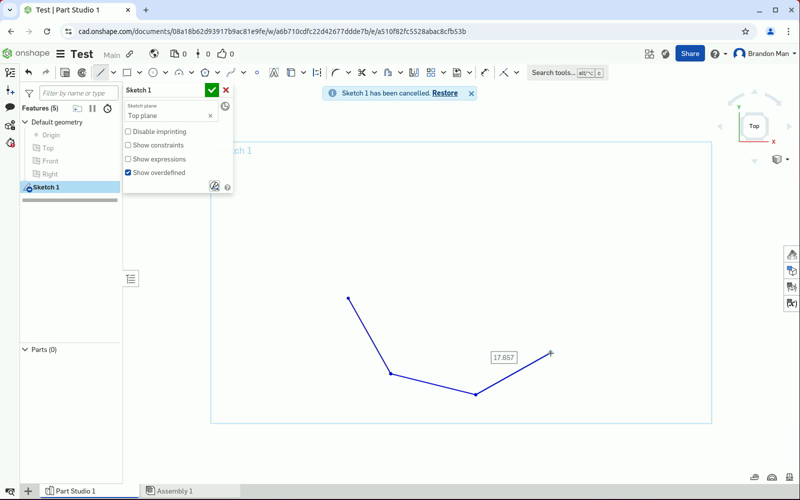
mouse_move(572, 267)
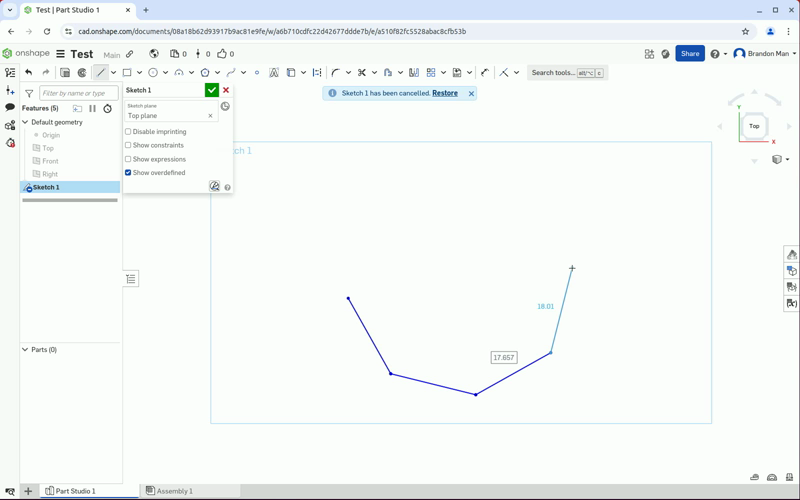
click(572, 267)
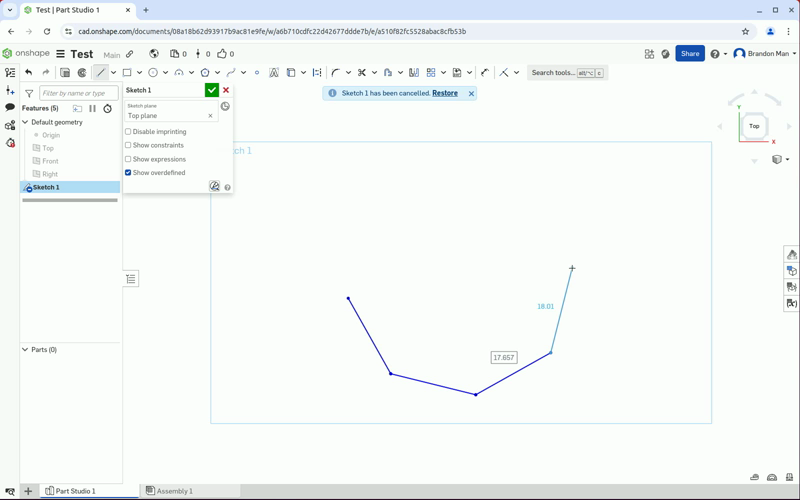
key_up(shift)
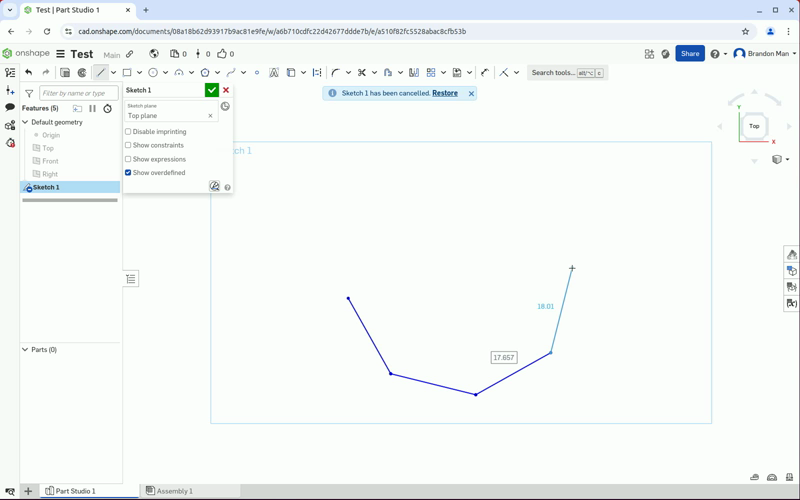
key_down(shift)
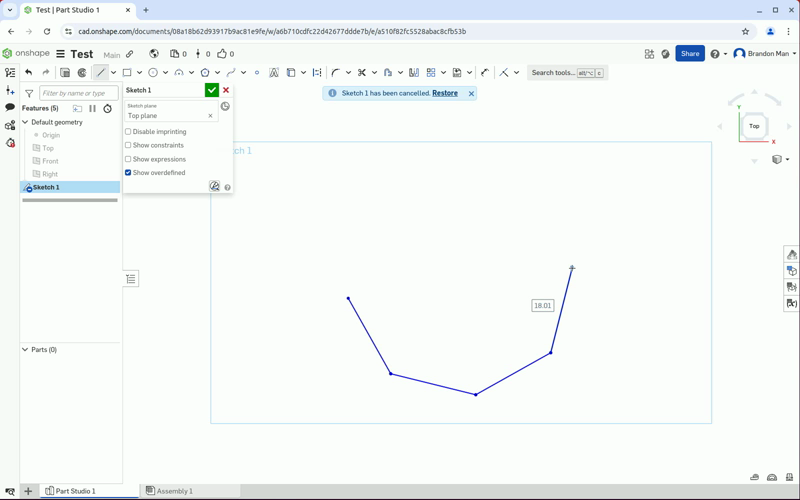
mouse_move(529, 194)
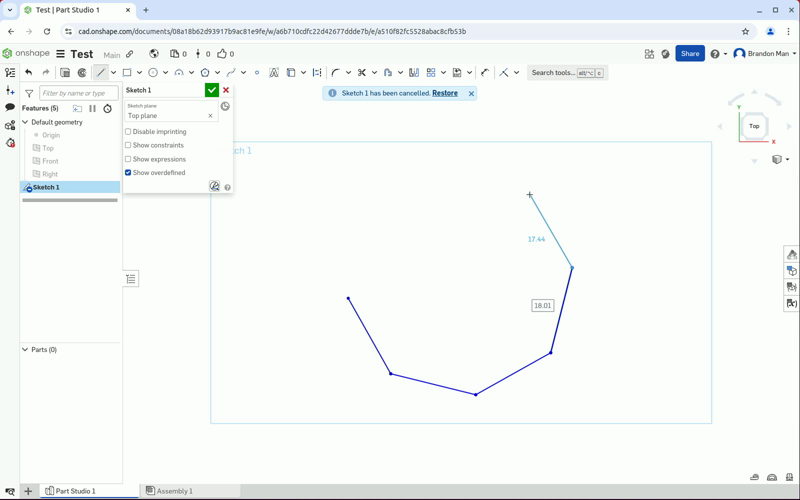
click(529, 194)
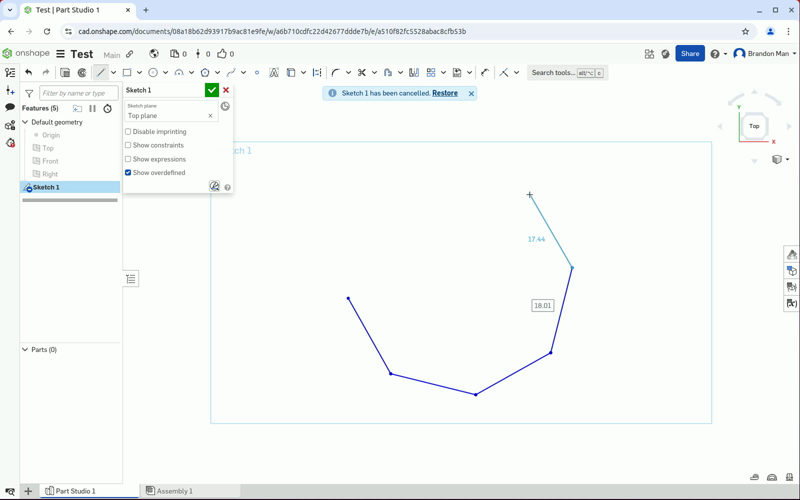
key_up(shift)
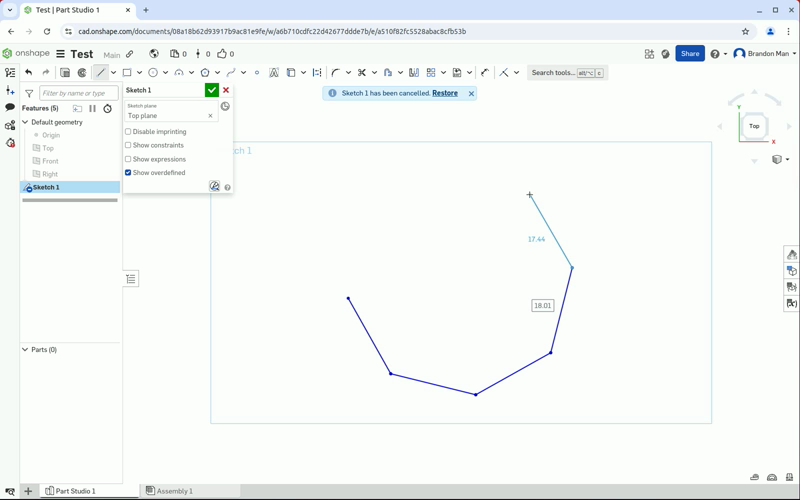
key_down(shift)
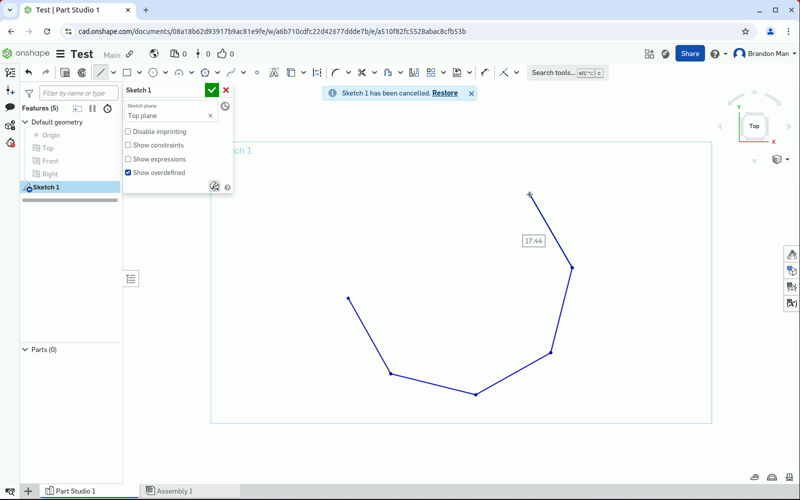
mouse_move(444, 170)
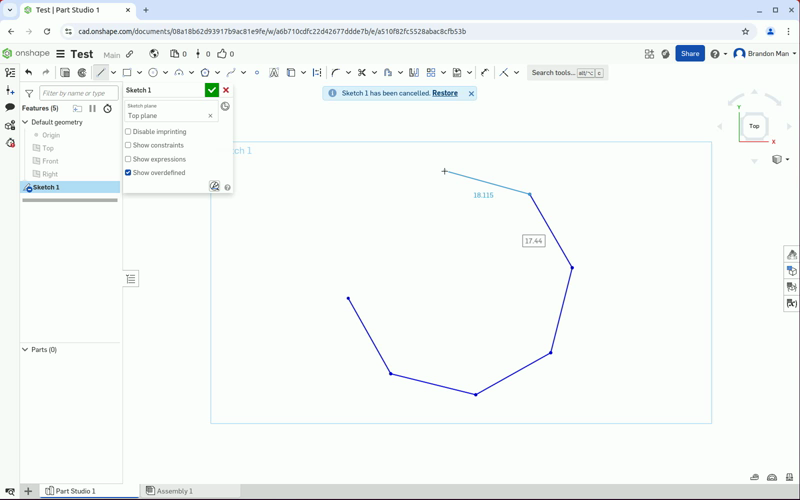
click(444, 170)
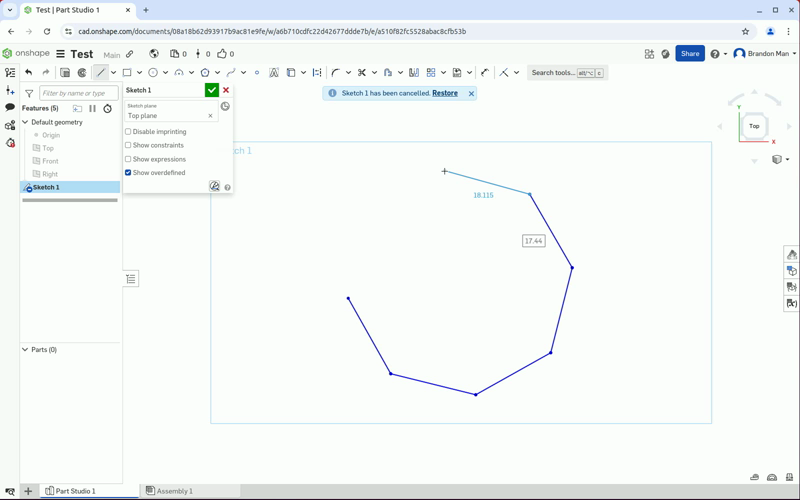
key_up(shift)
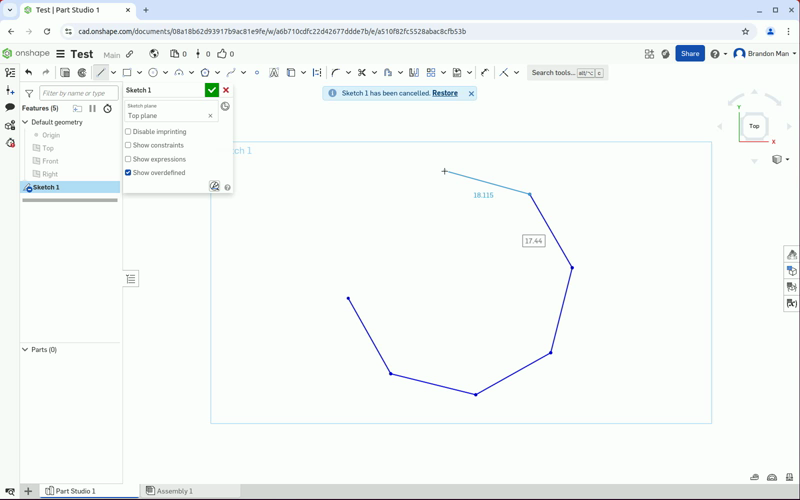
key_down(shift)
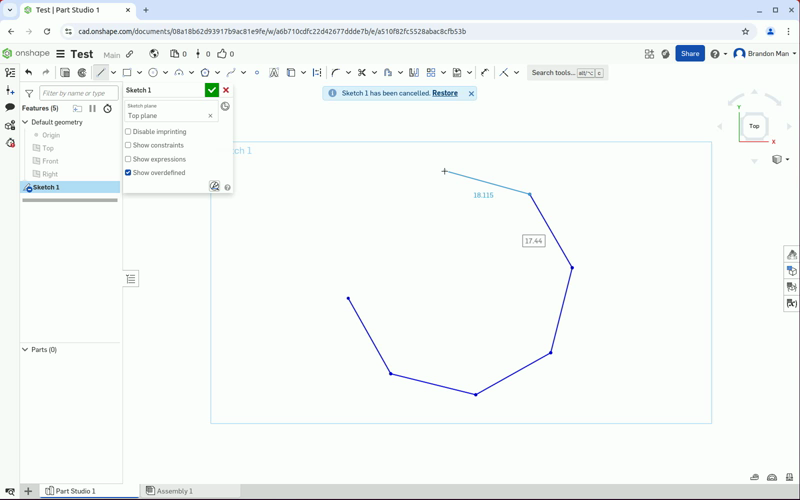
mouse_move(369, 215)
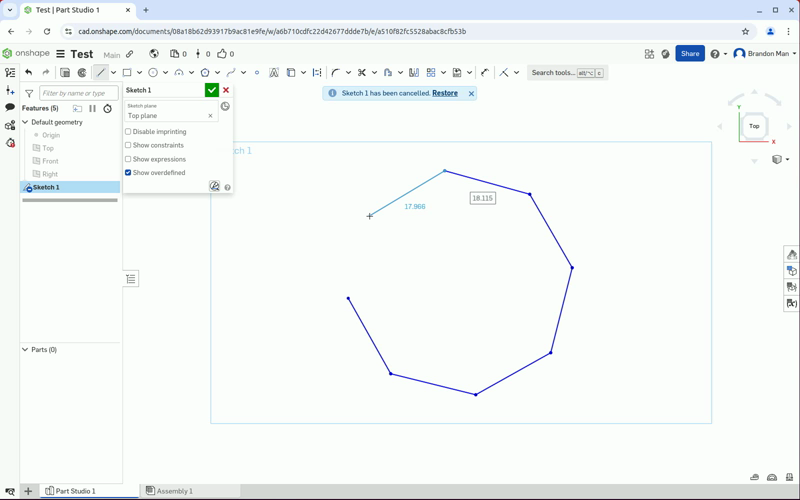
click(369, 215)
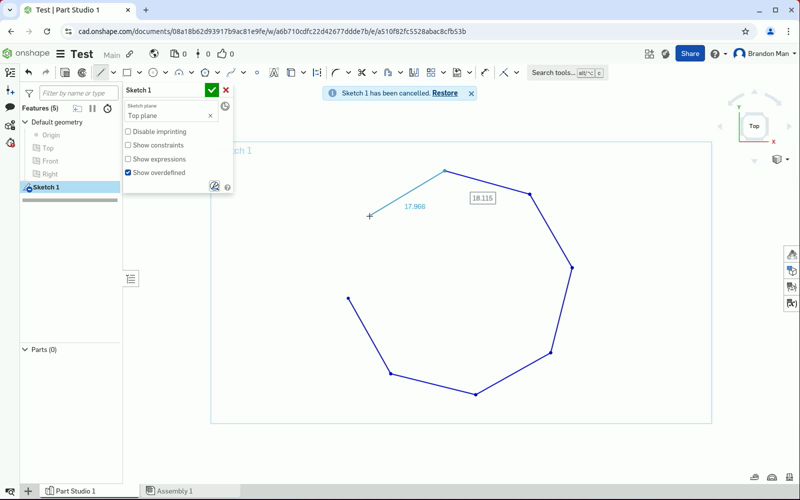
key_up(shift)
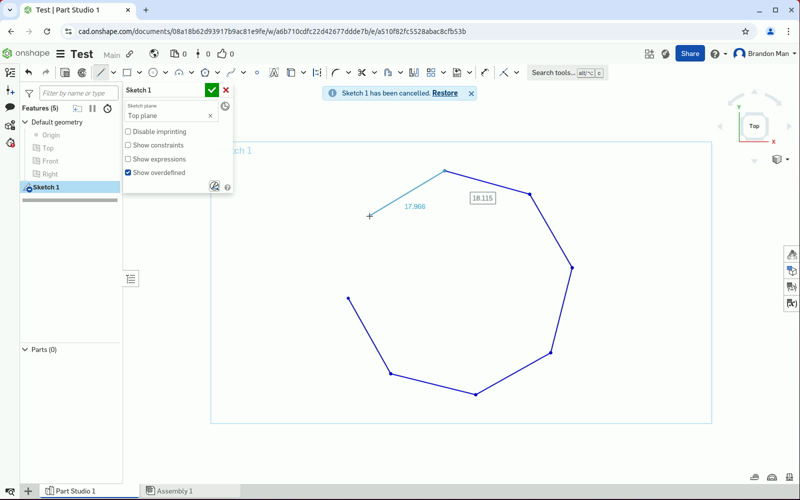
key_down(shift)
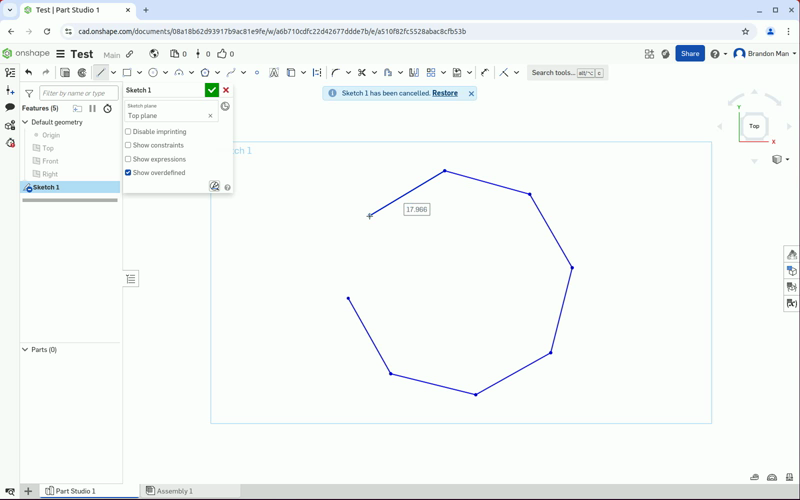
mouse_move(348, 298)
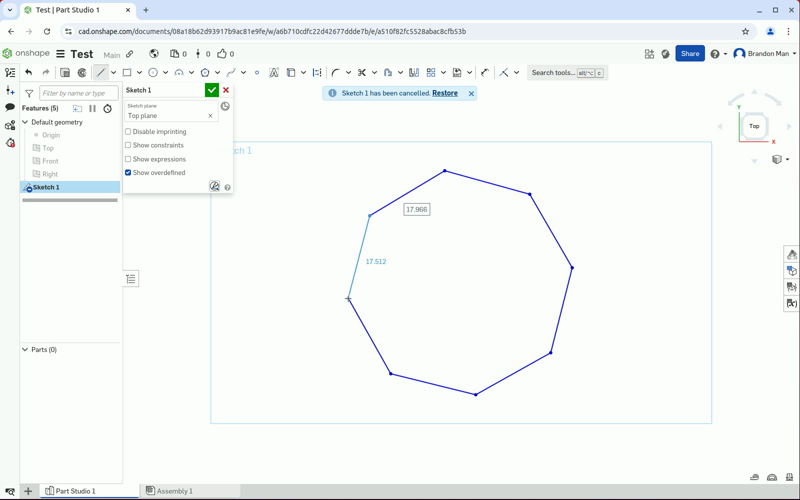
key_up(shift)
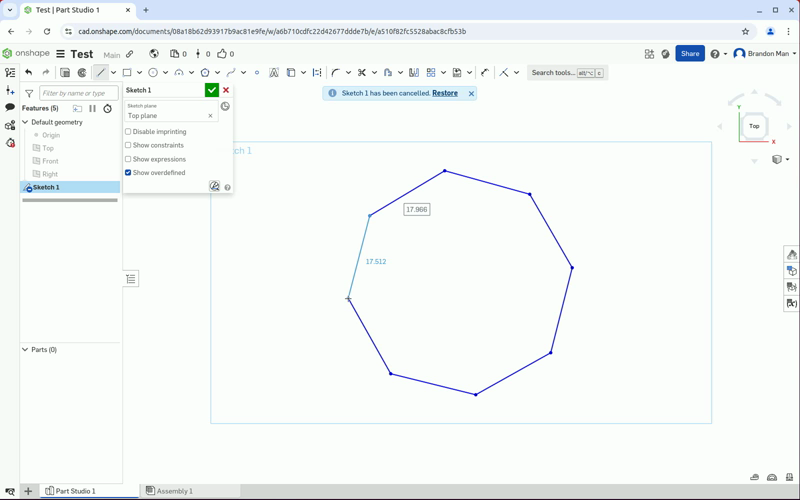
click(348, 298)
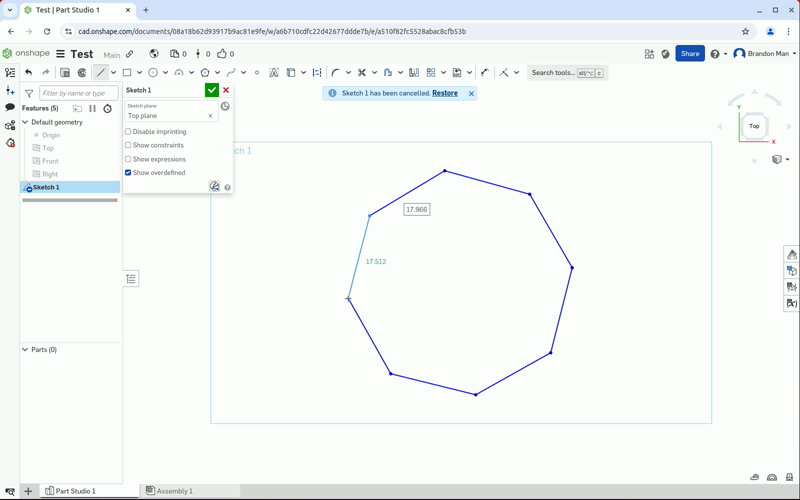
key(esc)
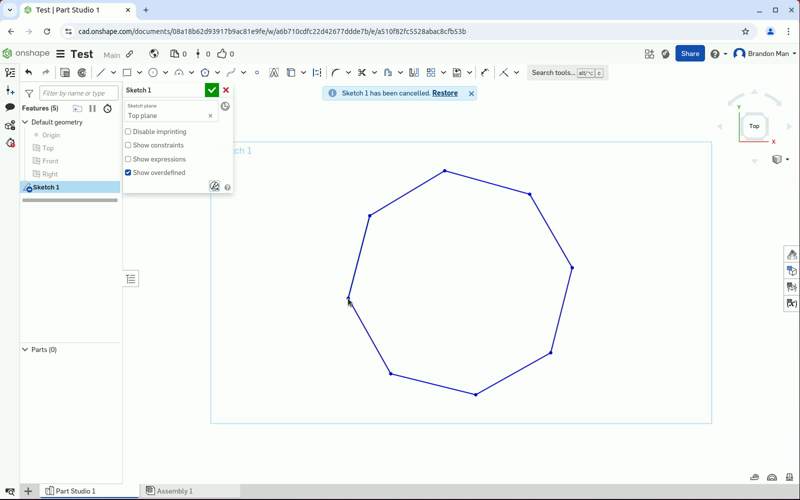
mouse_move(436, 259)
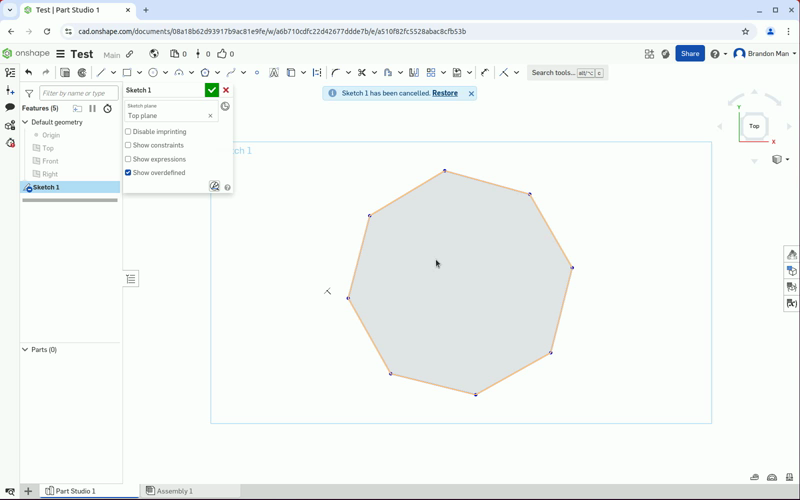
click(436, 259)
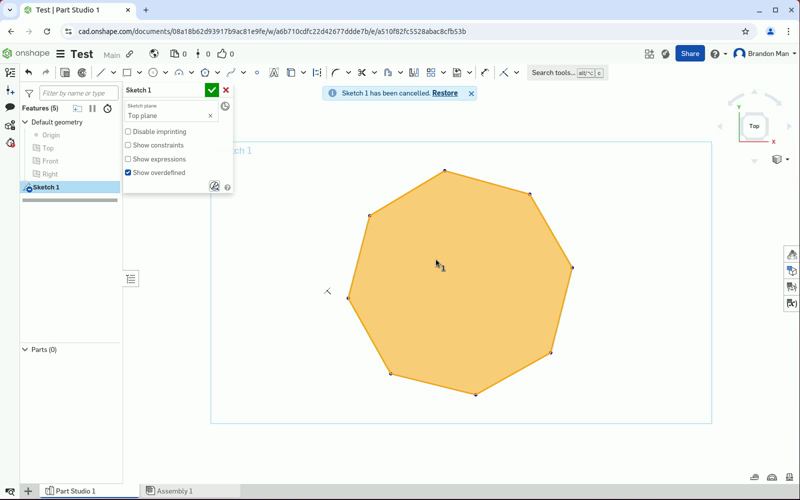
mouse_move(73, 352)
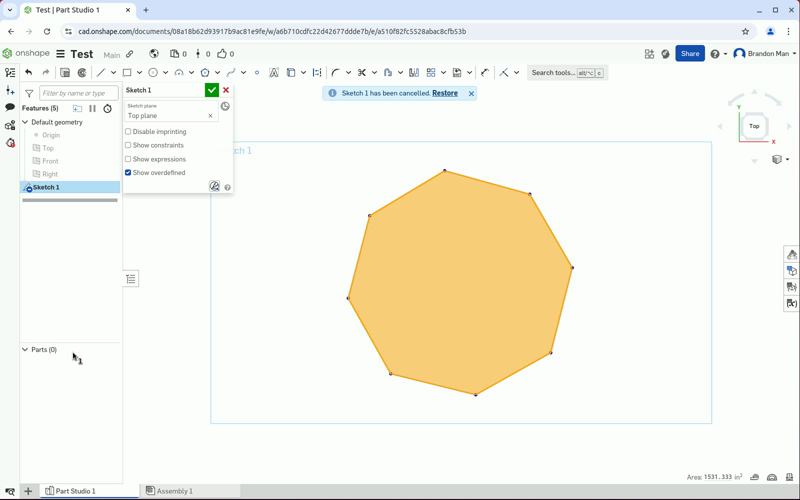
key(shift+y)
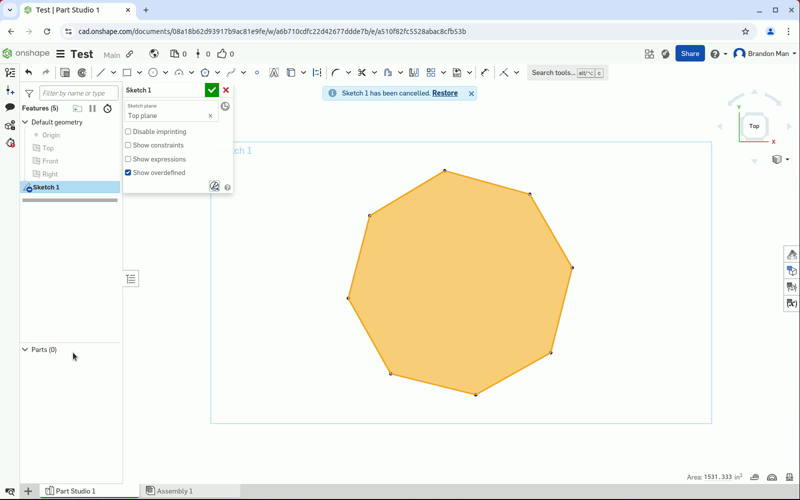
key(shift+e)
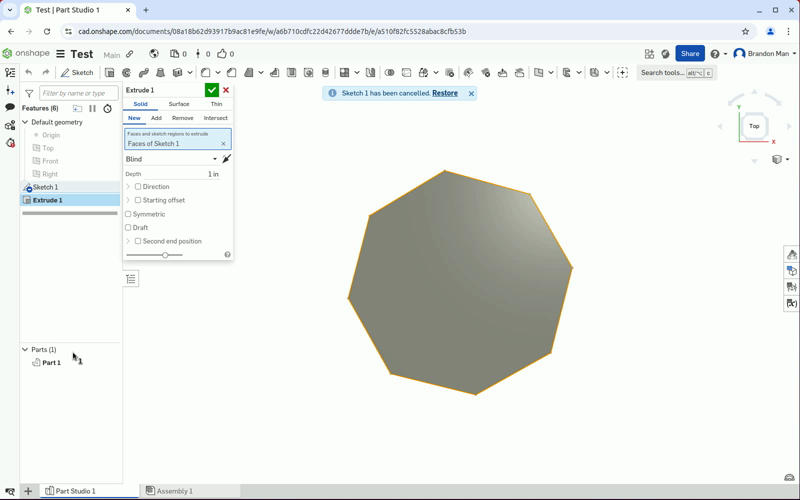
mouse_move(143, 106)
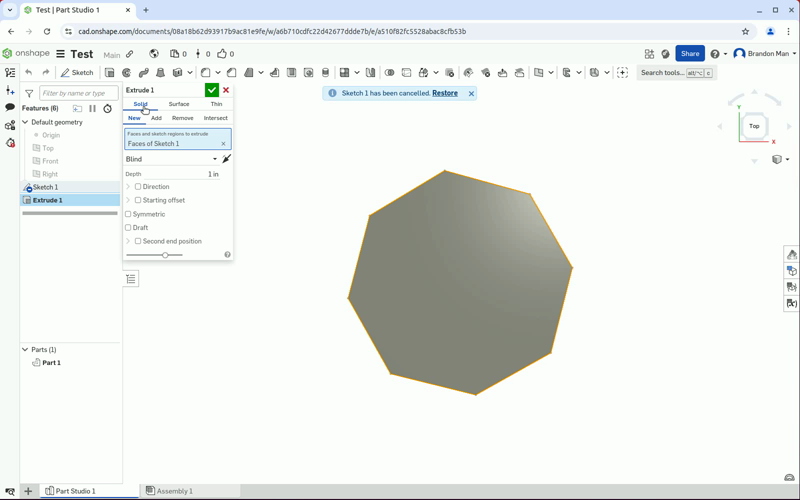
click(143, 106)
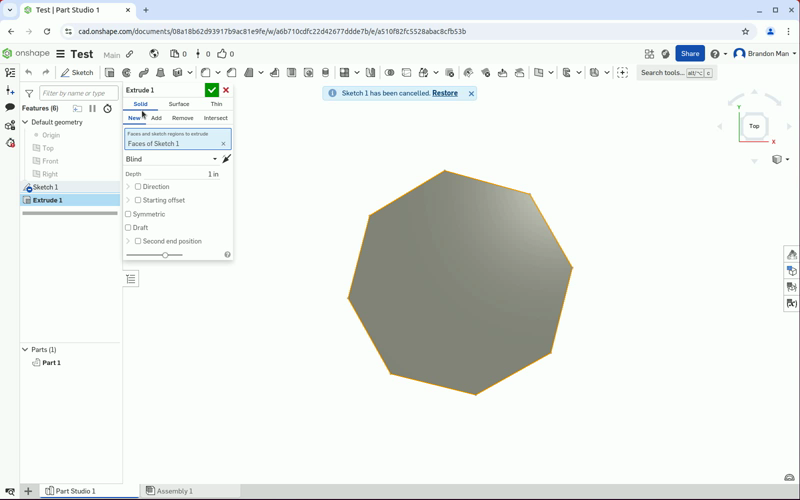
mouse_move(137, 120)
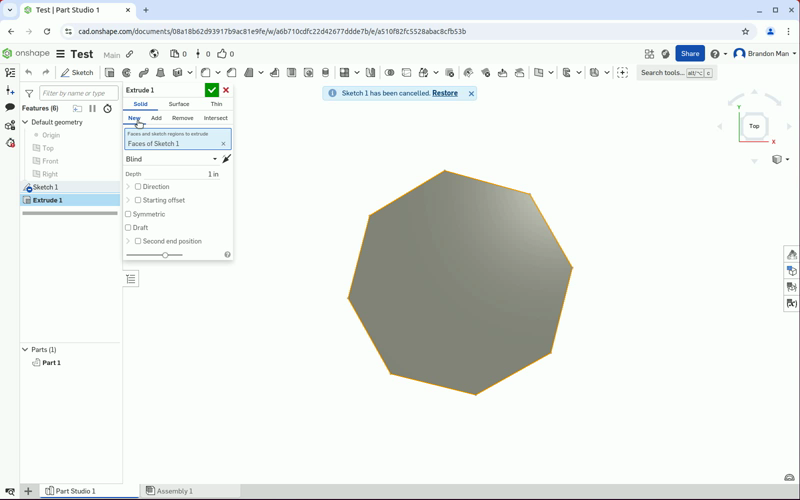
click(137, 120)
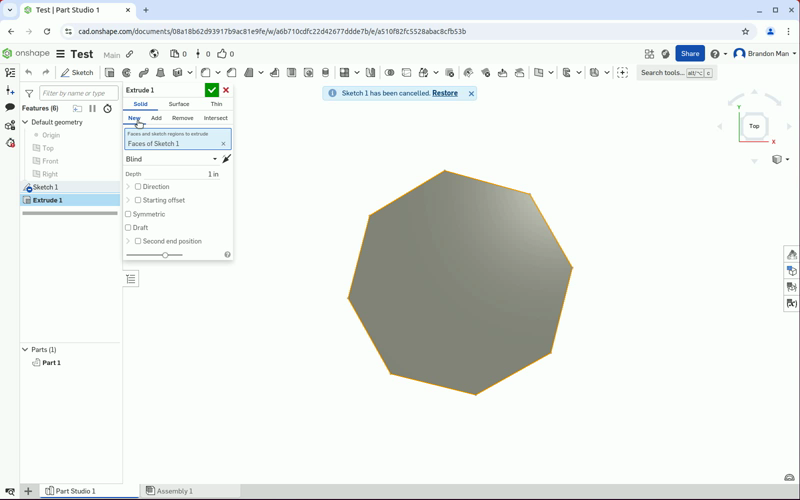
key(tab, 4)
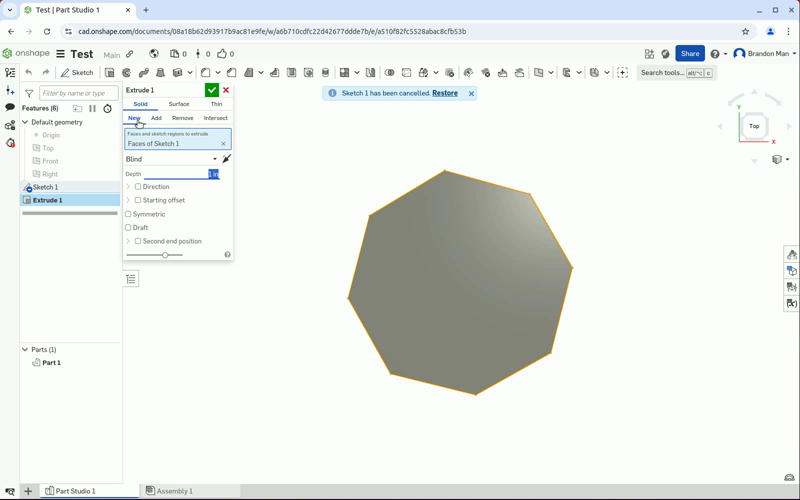
text(16.85)
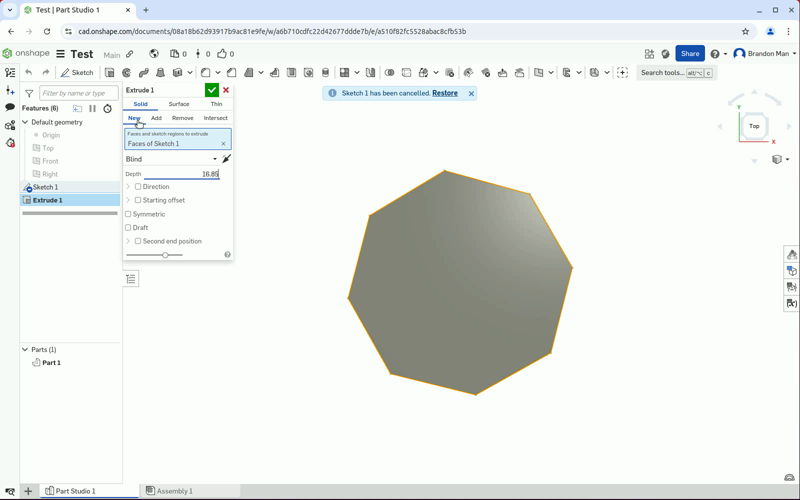
key(enter)
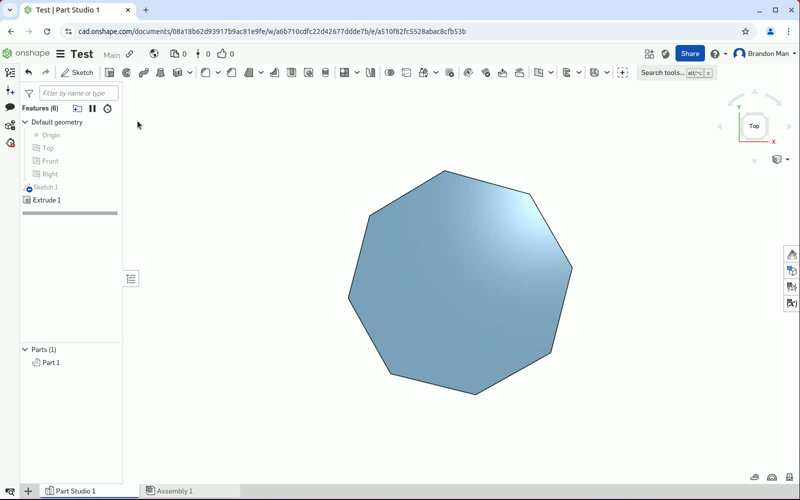
key(shift+h)
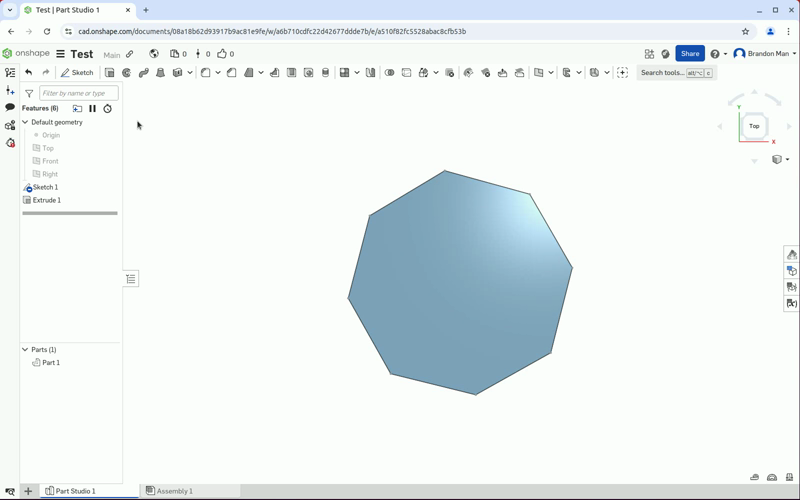
key(shift+h)
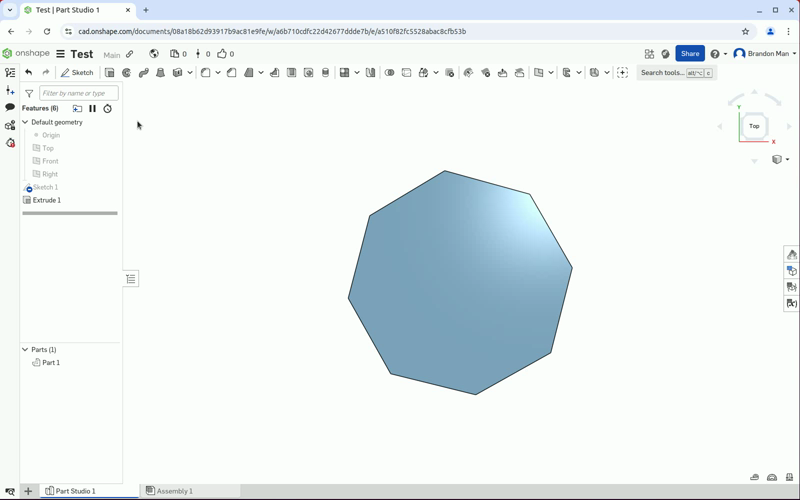
mouse_move(73, 189)
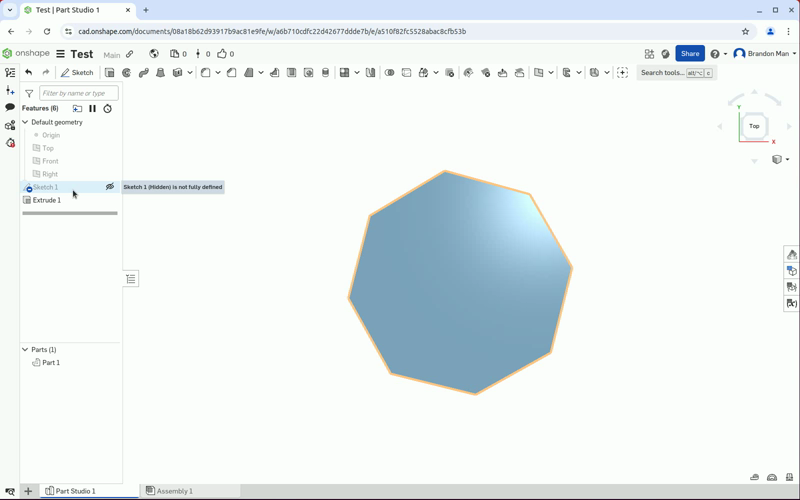
click(73, 189)
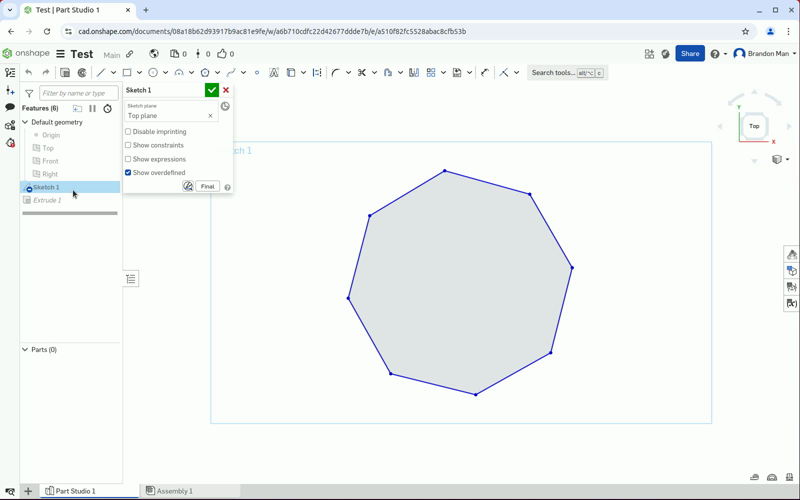
mouse_move(229, 92)
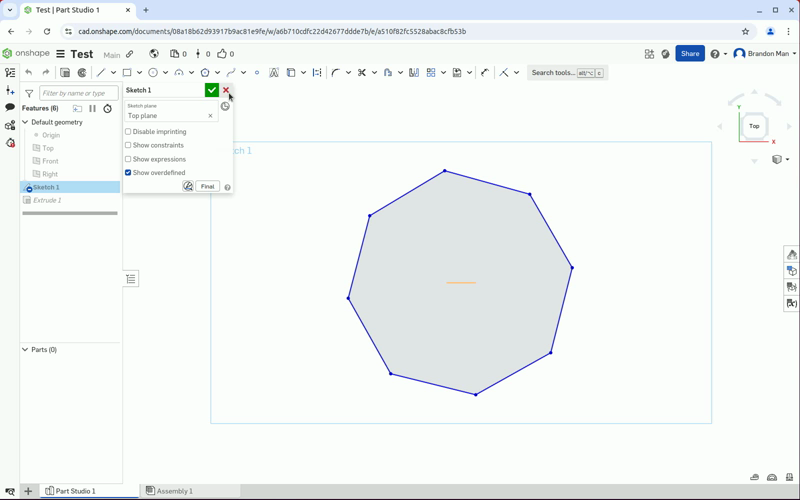
click(229, 92)
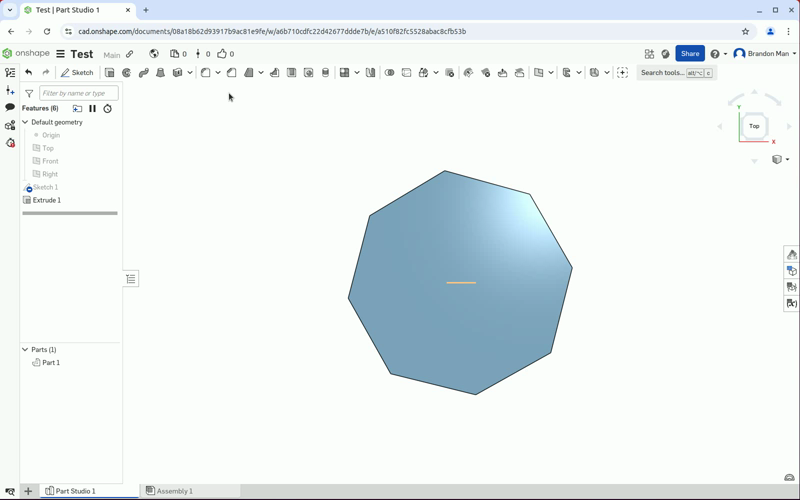
mouse_move(541, 75)
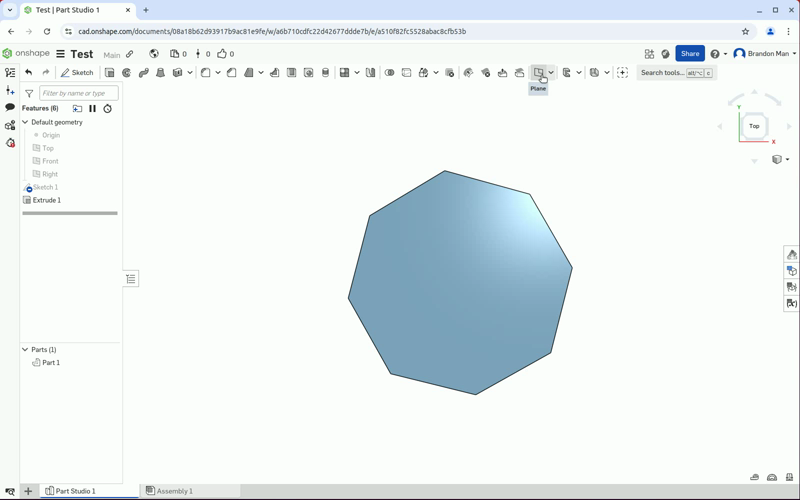
click(541, 75)
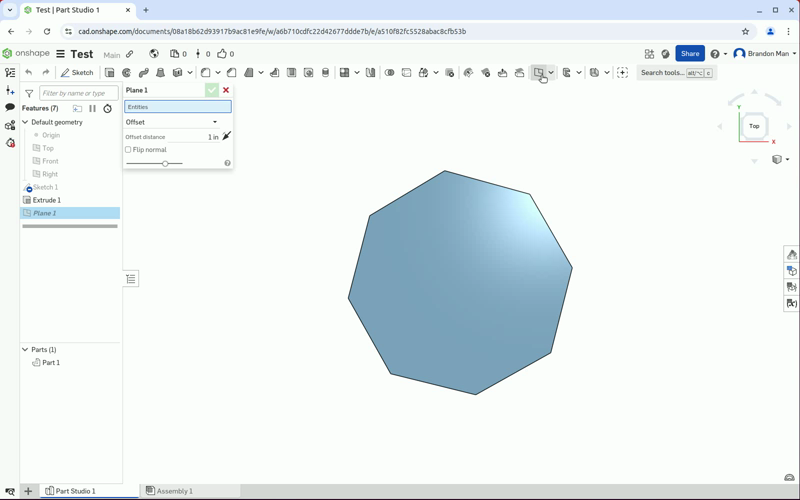
mouse_move(73, 150)
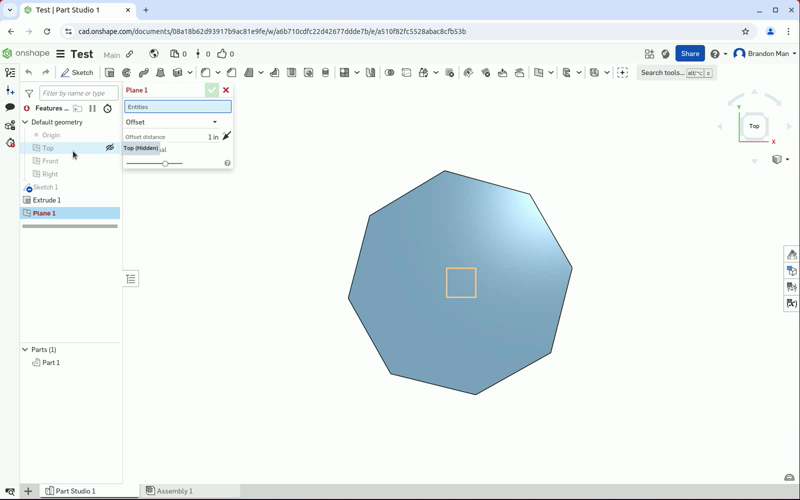
click(73, 150)
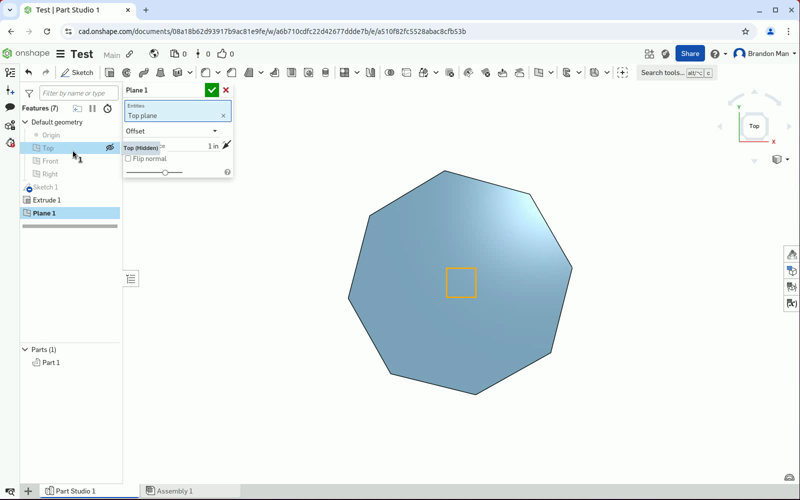
key(tab, 2)
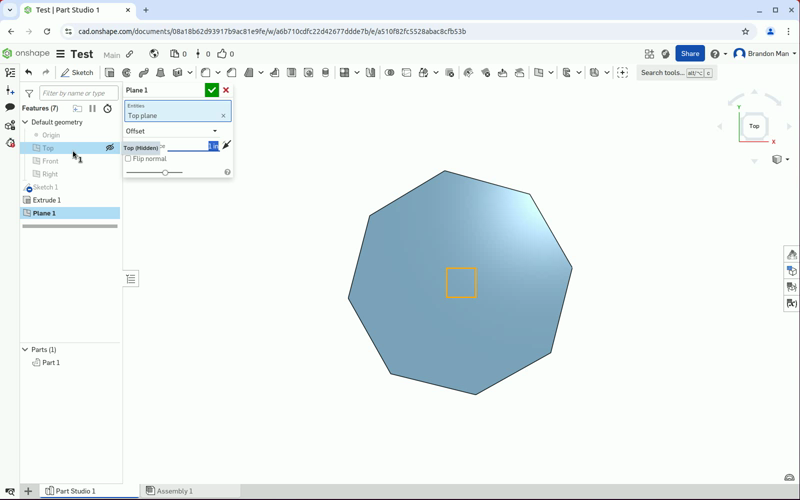
text(16.854)
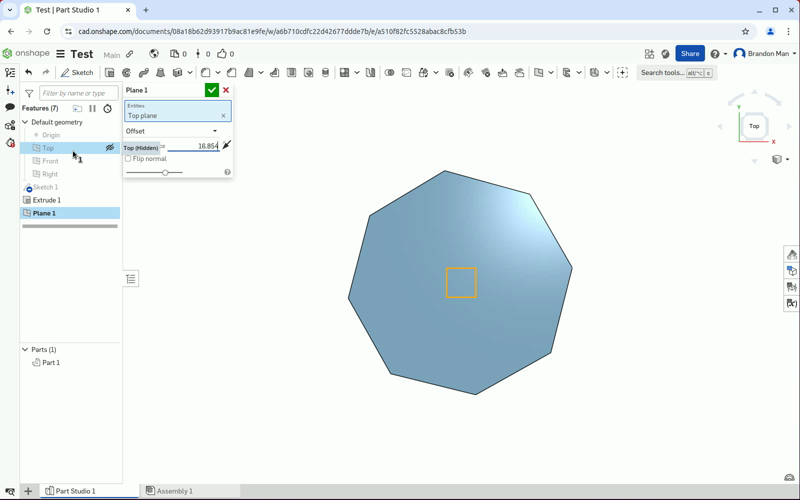
key(enter, 2)
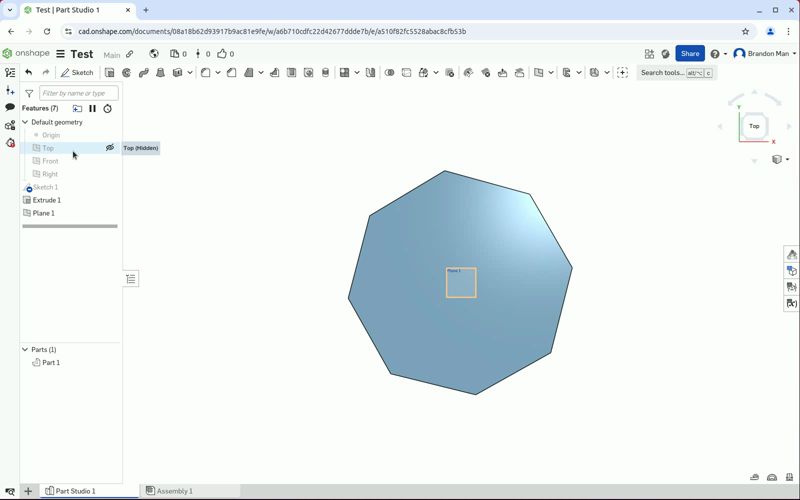
key(shift+s)
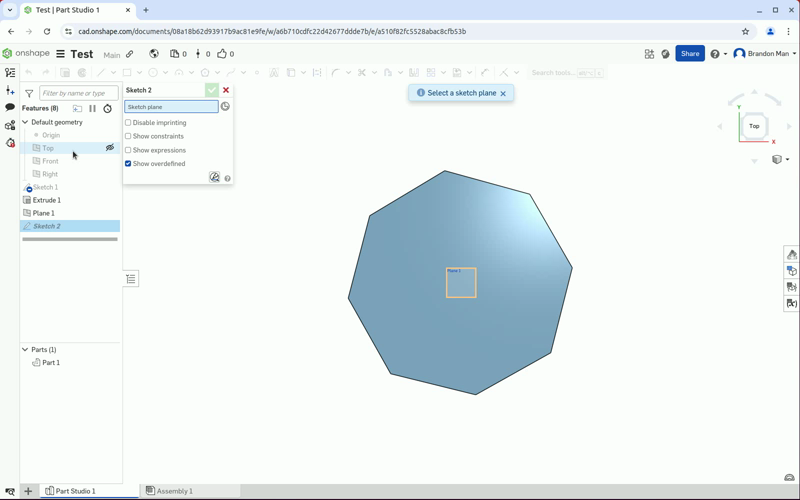
mouse_move(73, 215)
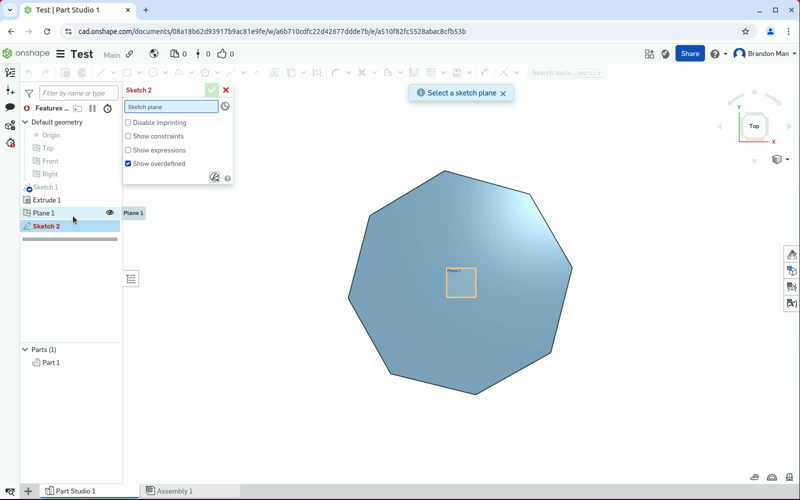
click(73, 215)
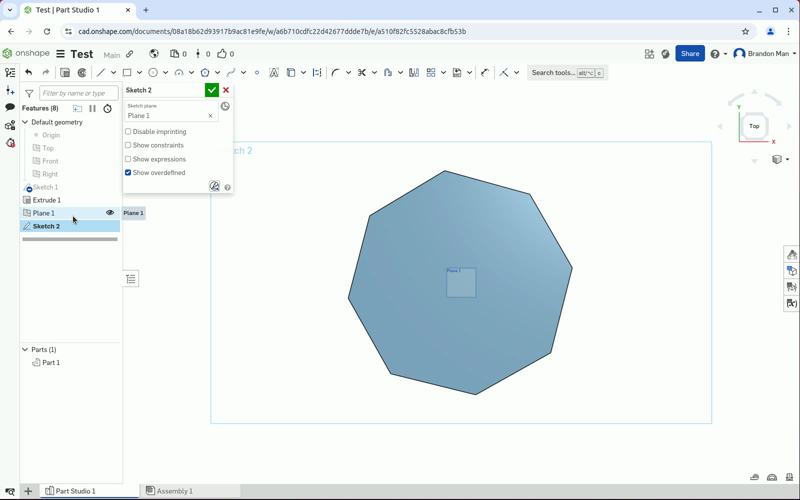
mouse_move(73, 352)
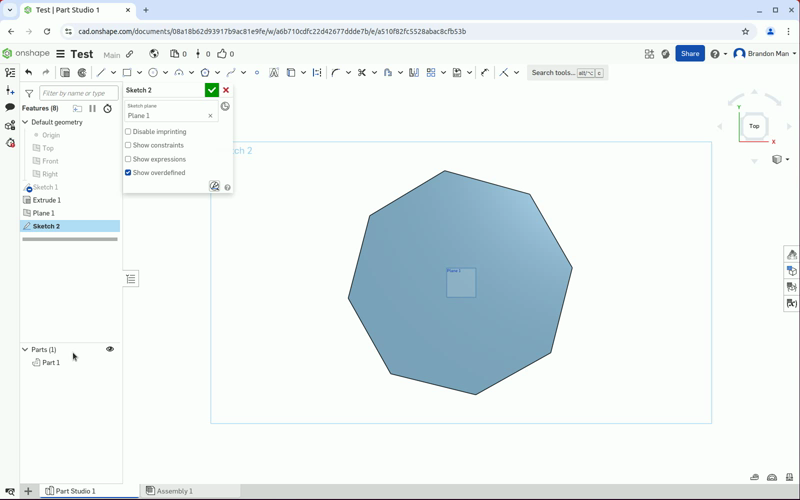
key(y)
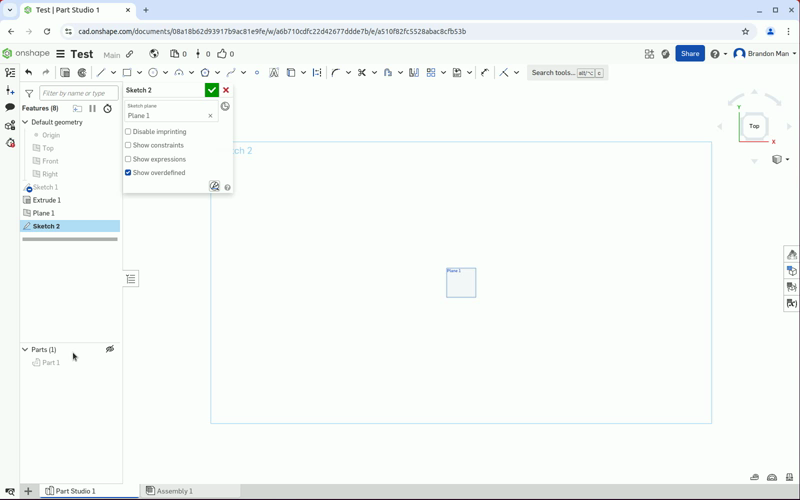
key(l)
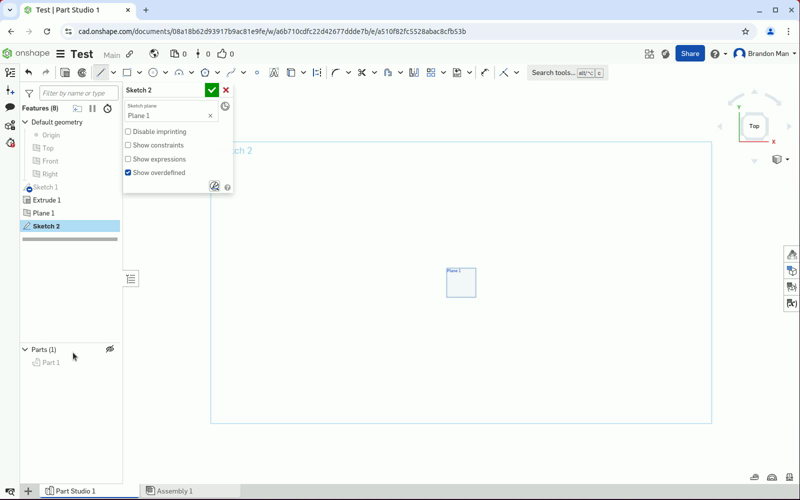
key_down(shift)
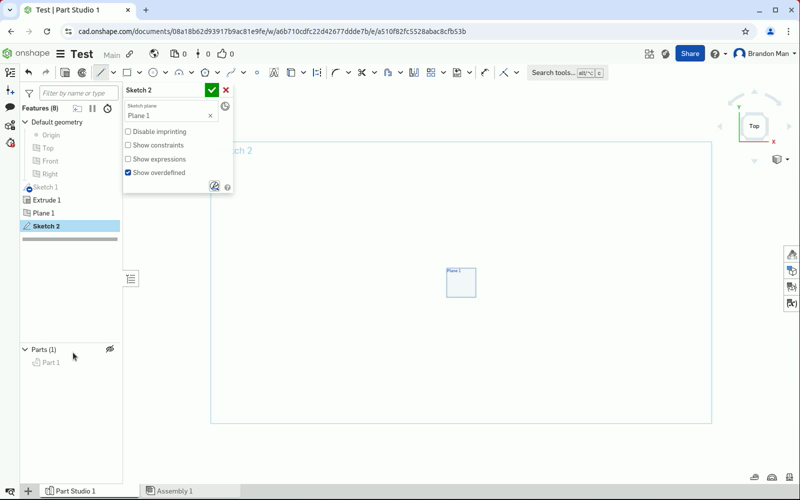
mouse_move(404, 306)
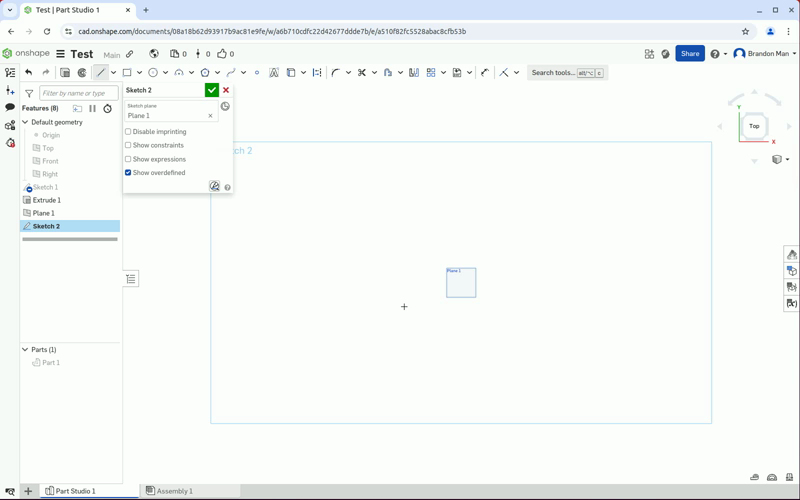
click(404, 306)
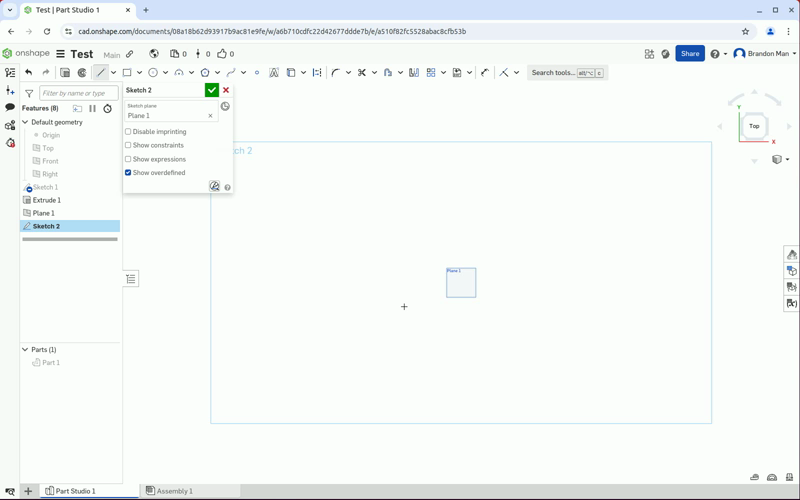
key_up(shift)
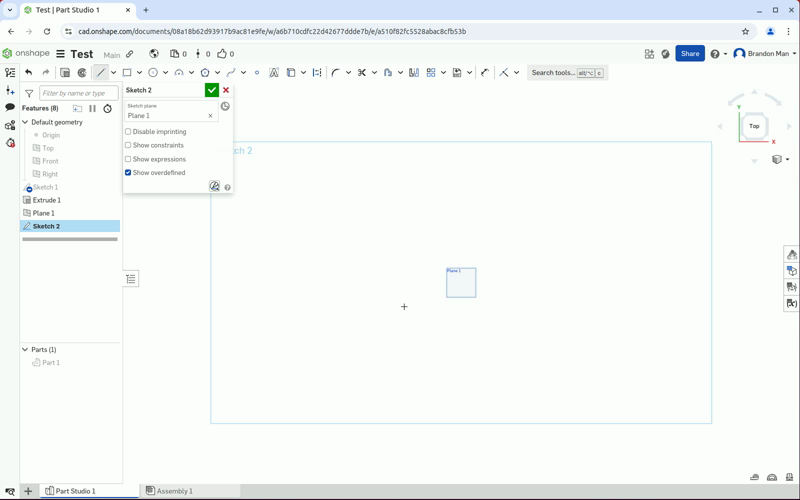
key_down(shift)
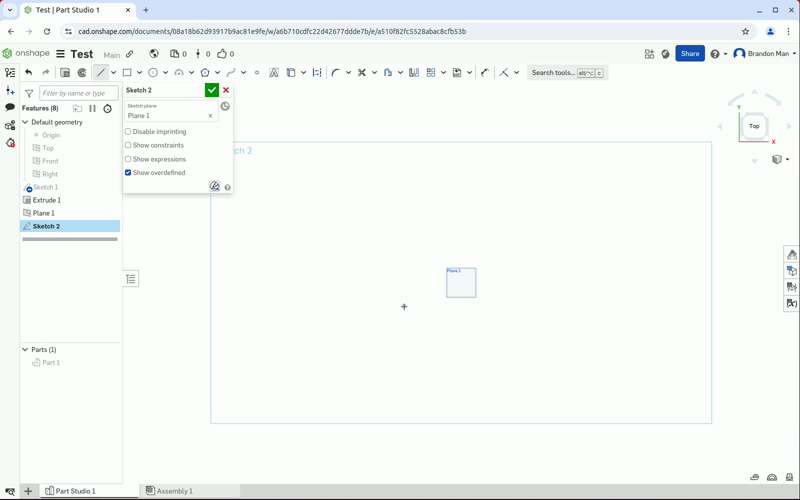
mouse_move(516, 306)
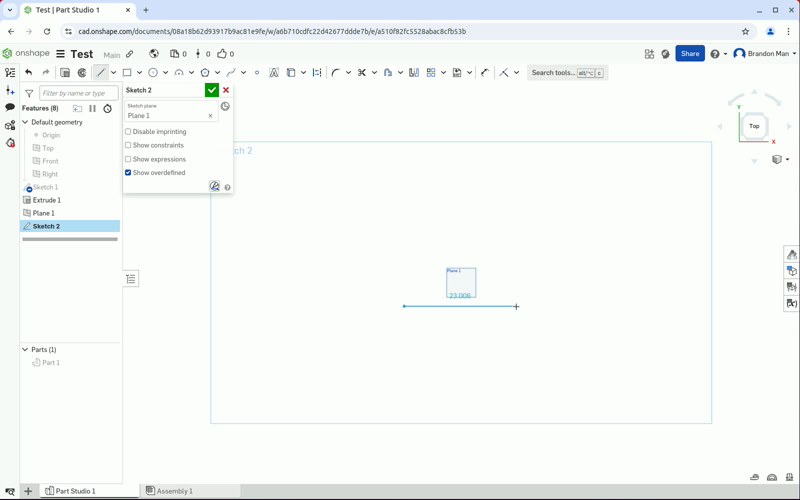
click(516, 306)
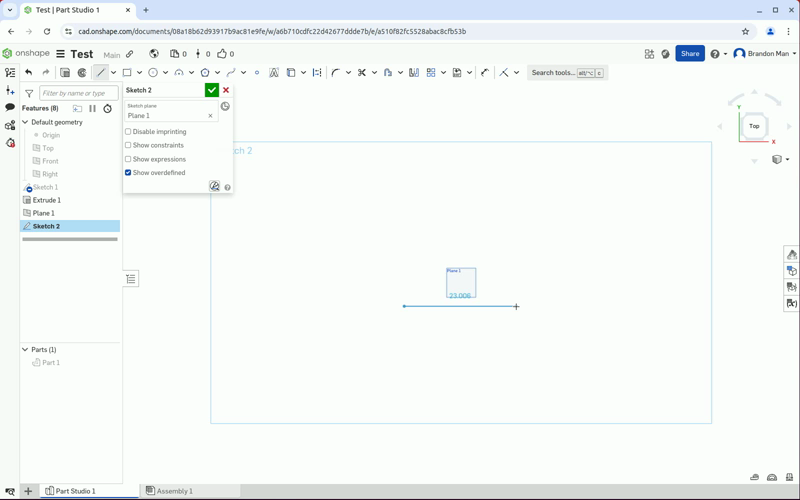
key_up(shift)
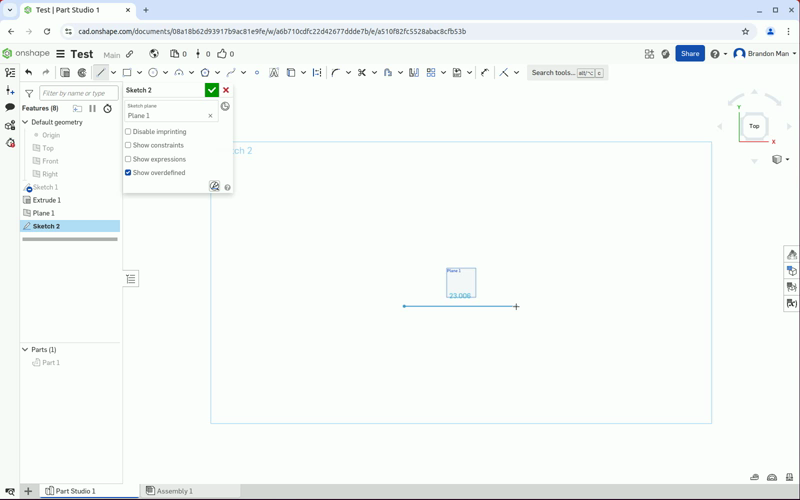
key_down(shift)
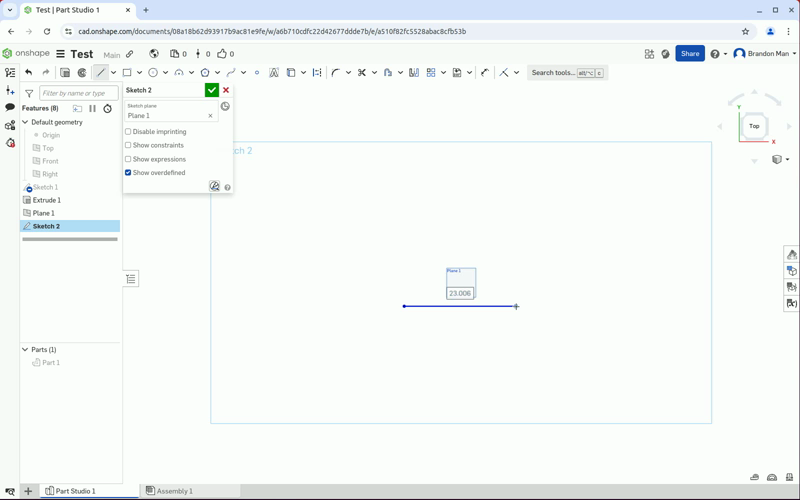
mouse_move(546, 306)
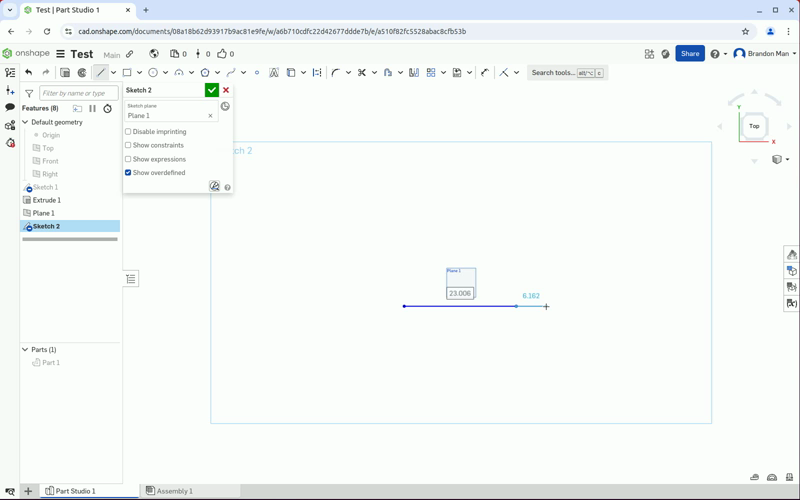
mouse_move(516, 258)
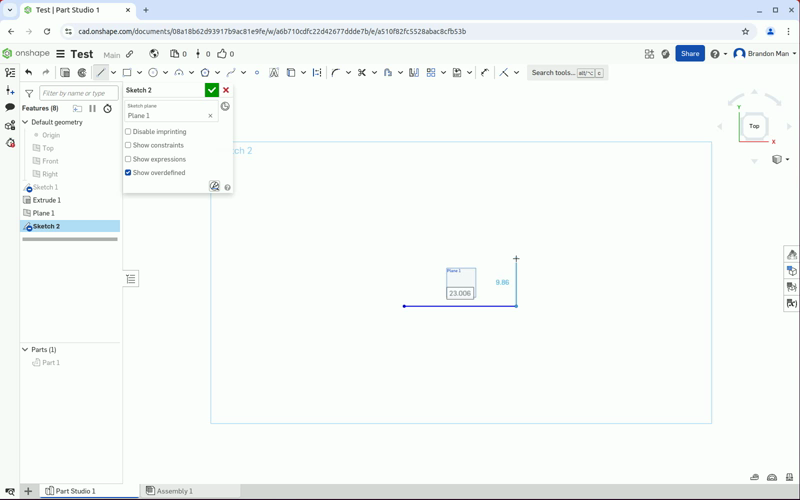
click(516, 258)
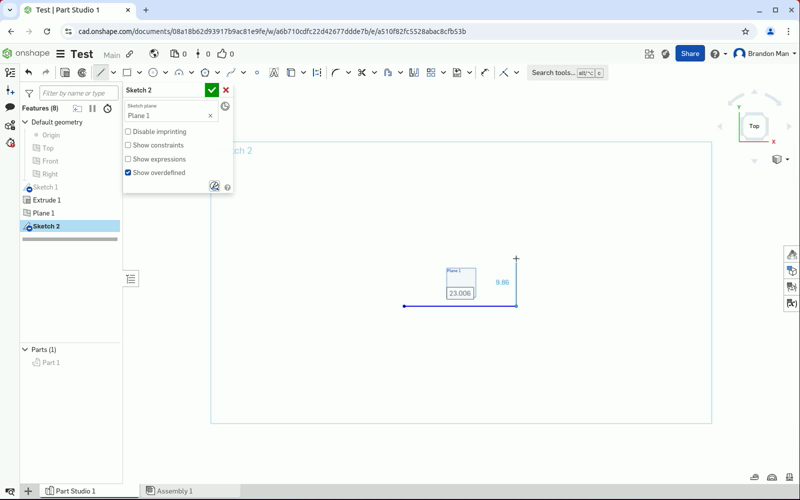
key_up(shift)
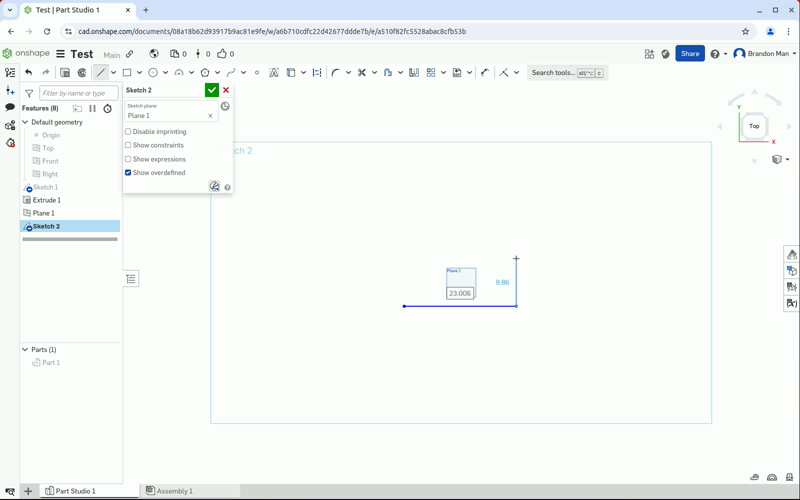
key_down(shift)
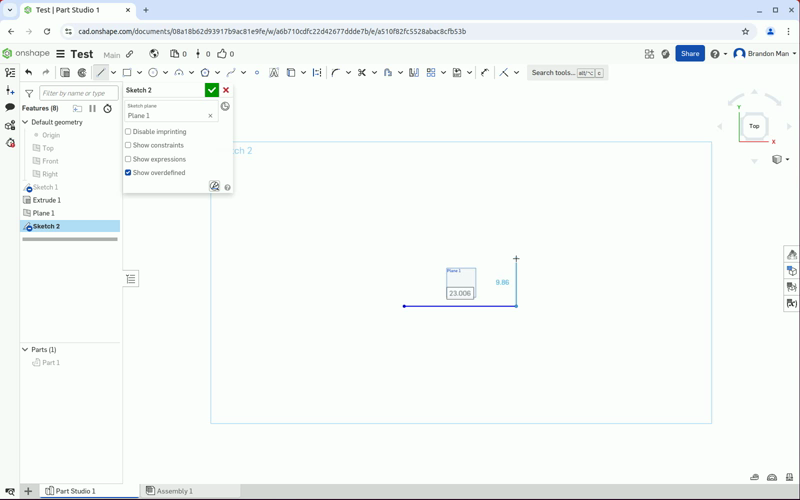
mouse_move(404, 258)
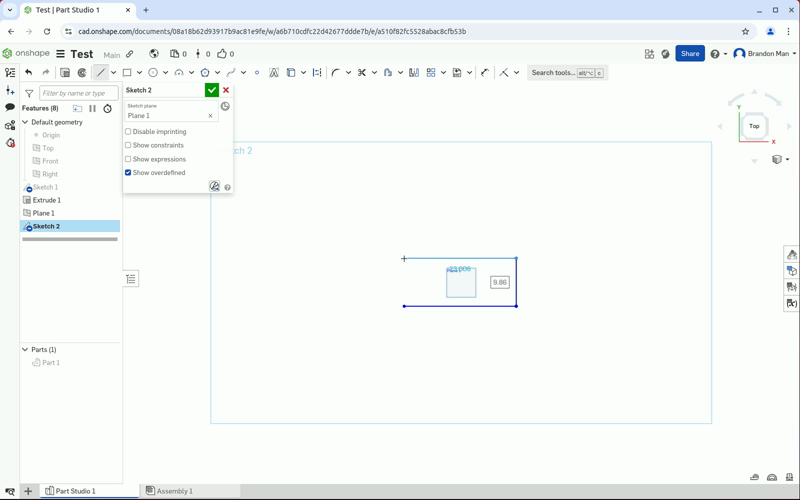
click(404, 258)
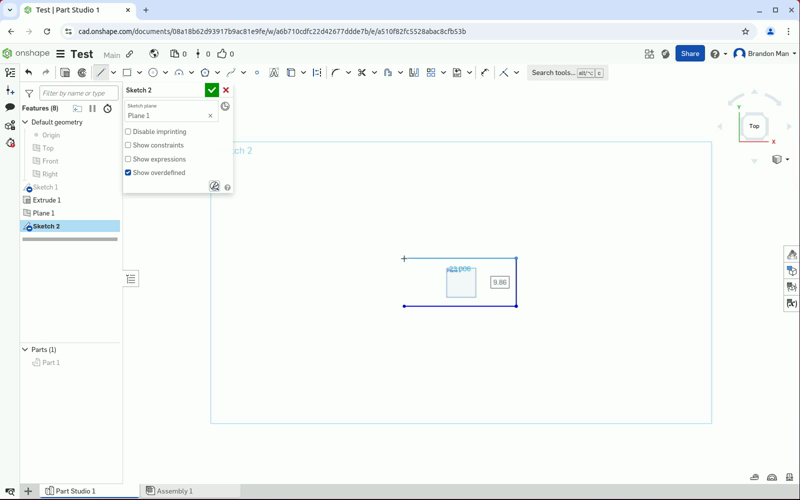
key_up(shift)
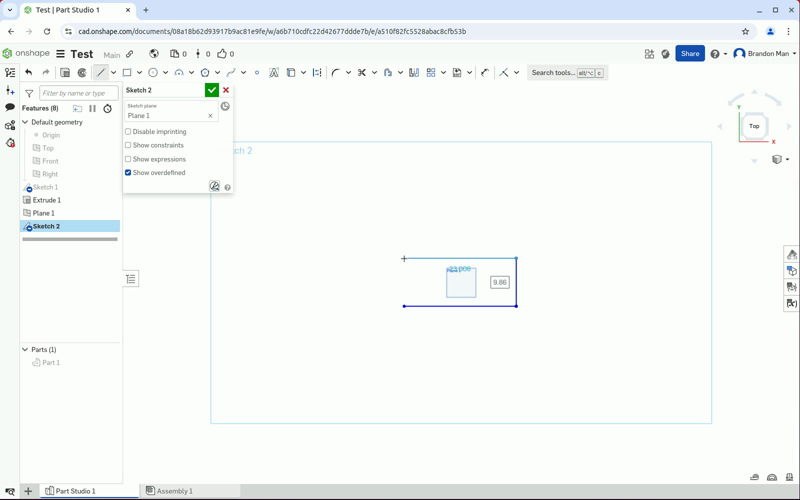
mouse_move(434, 258)
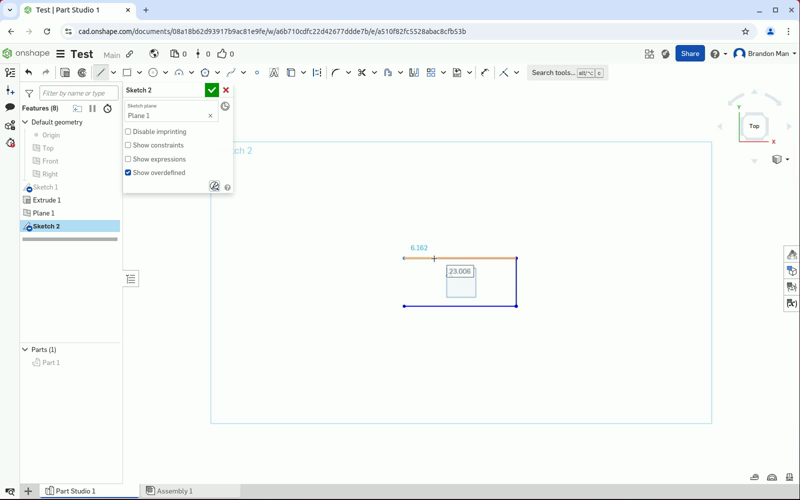
key_down(shift)
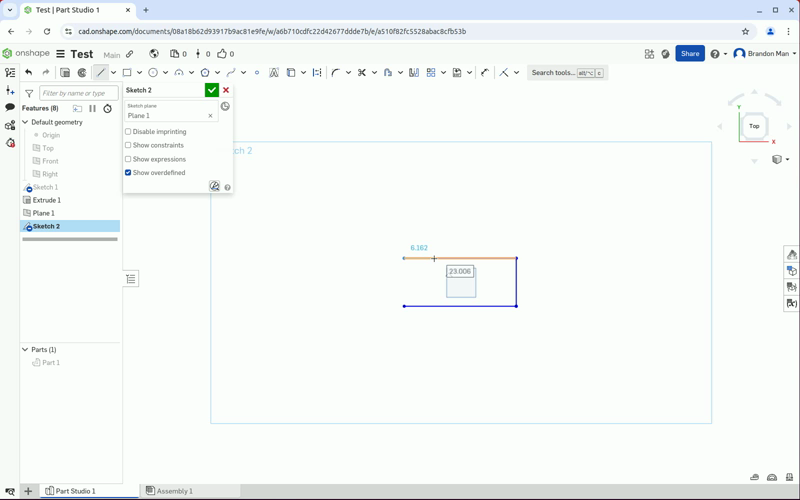
mouse_move(404, 306)
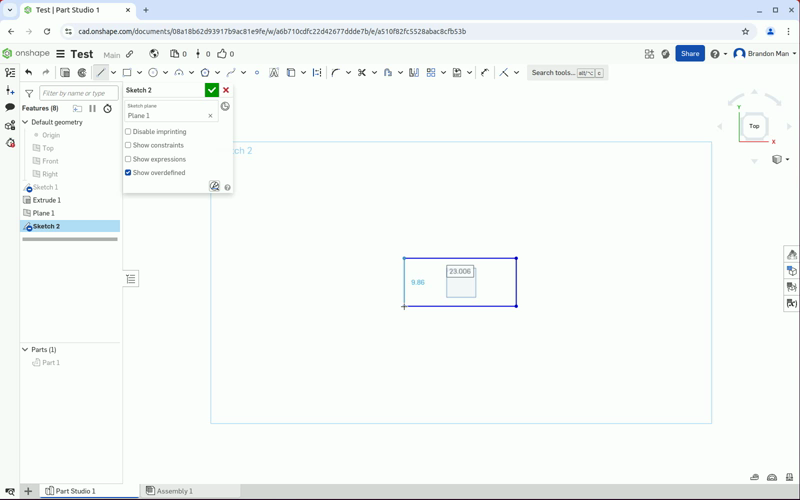
key_up(shift)
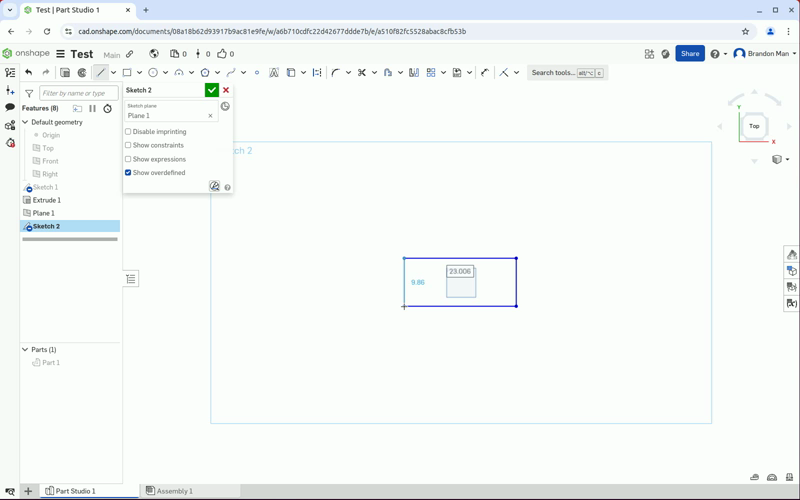
click(404, 306)
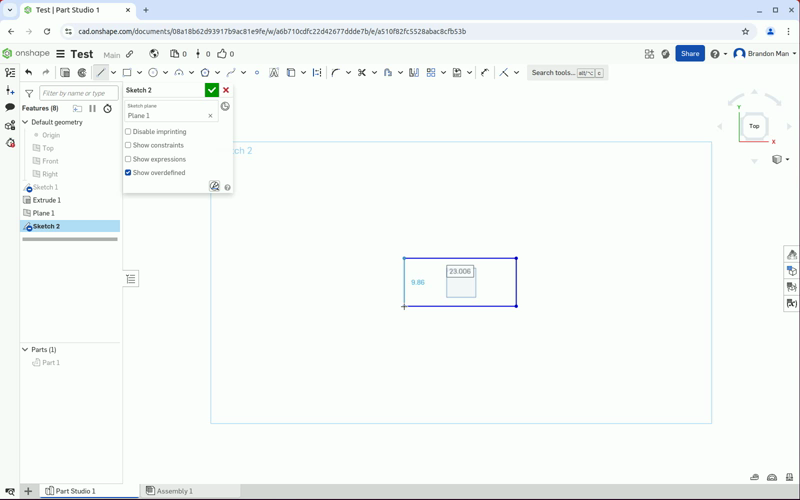
key(esc)
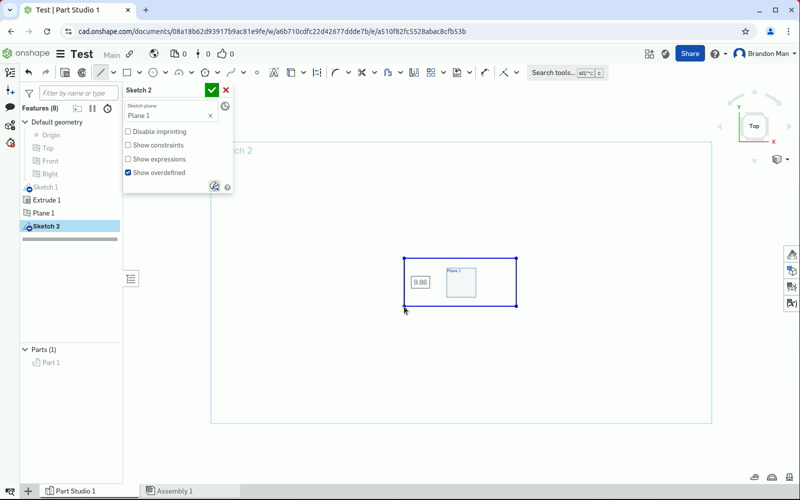
mouse_move(510, 266)
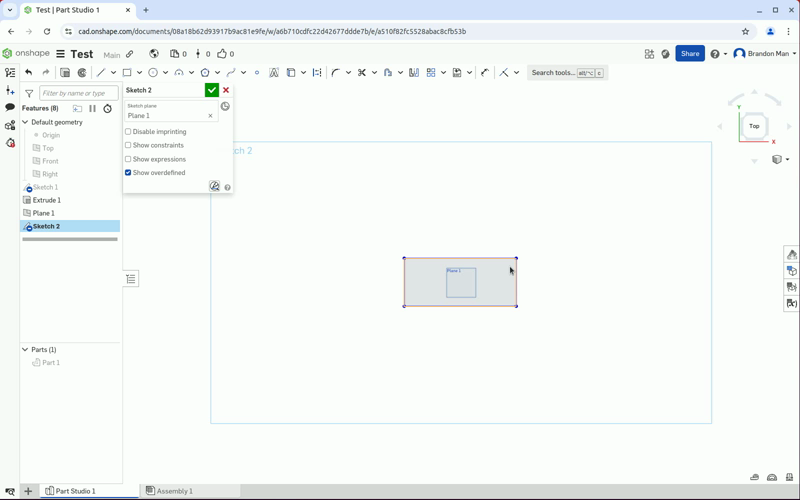
click(510, 266)
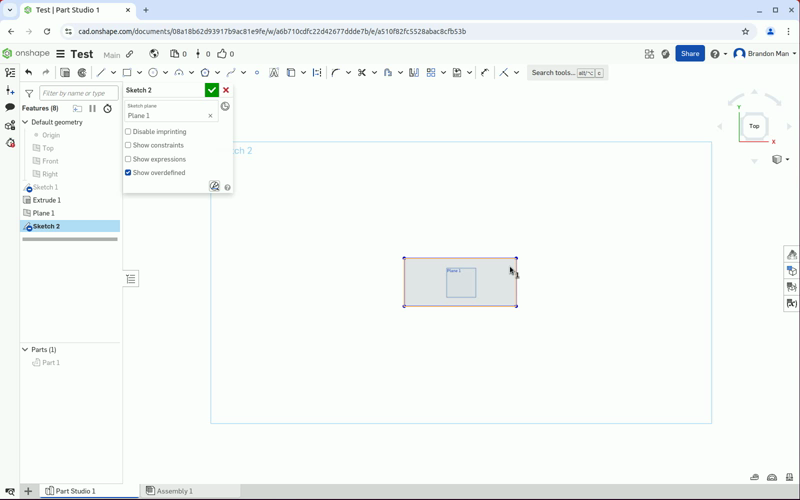
mouse_move(73, 352)
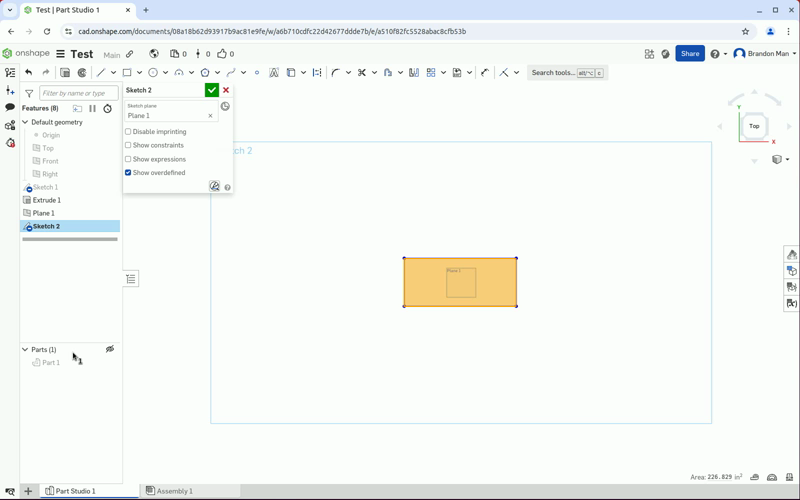
key(shift+y)
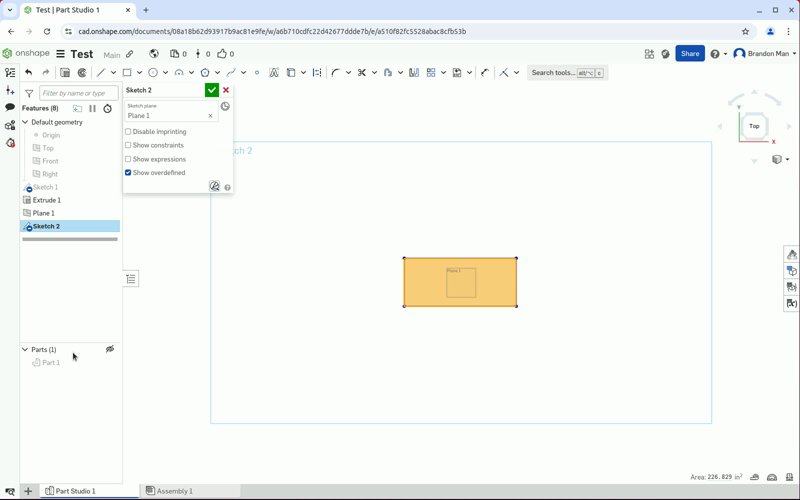
key(shift+e)
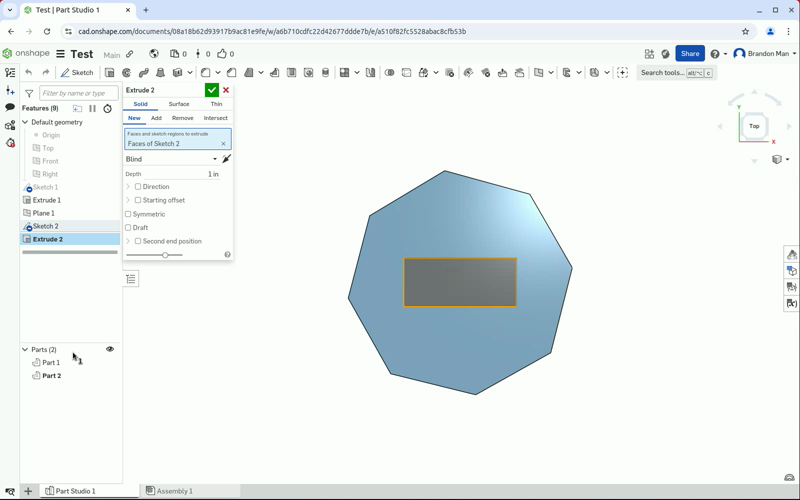
mouse_move(143, 106)
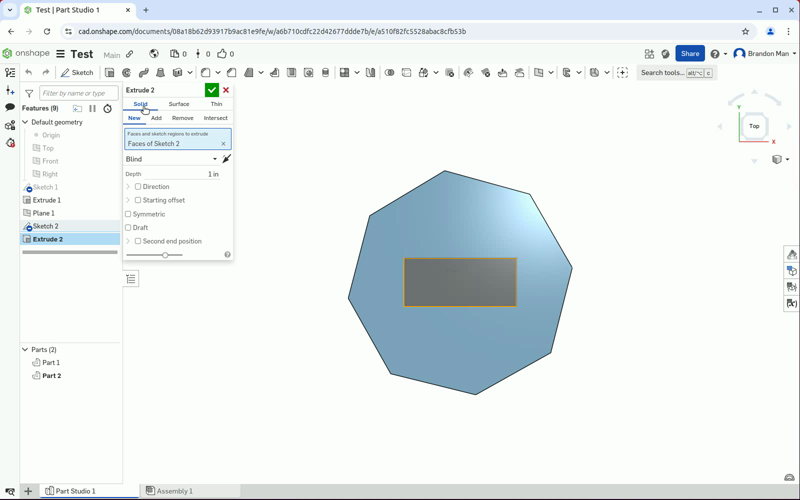
click(143, 106)
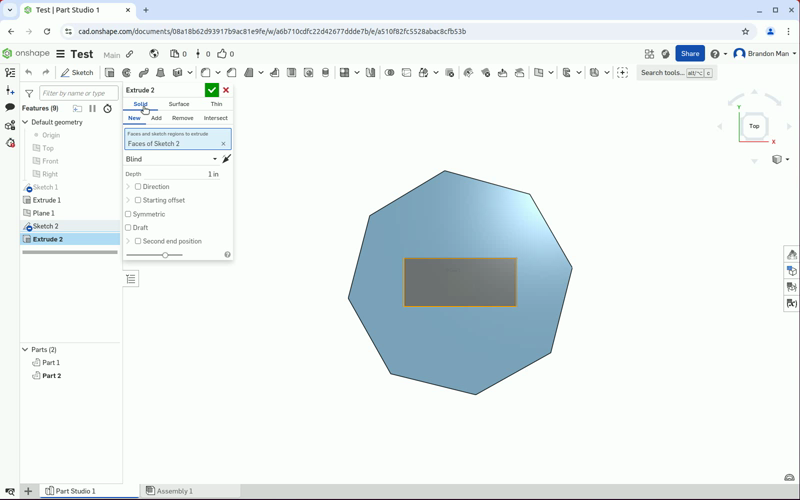
mouse_move(186, 120)
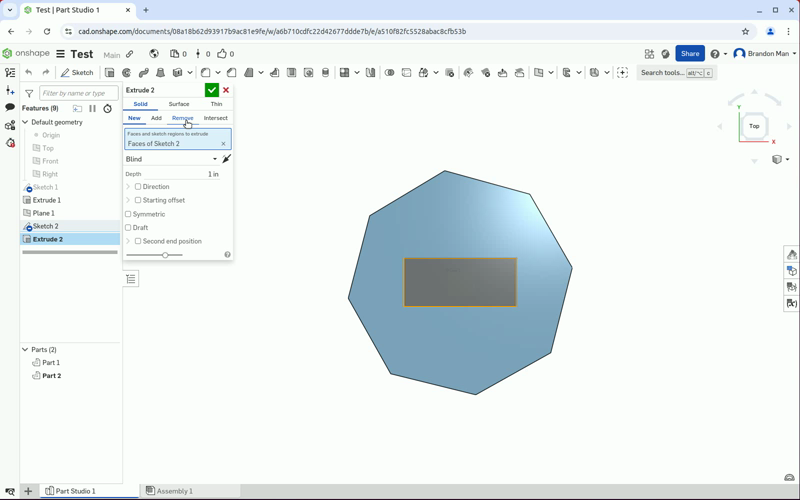
click(186, 120)
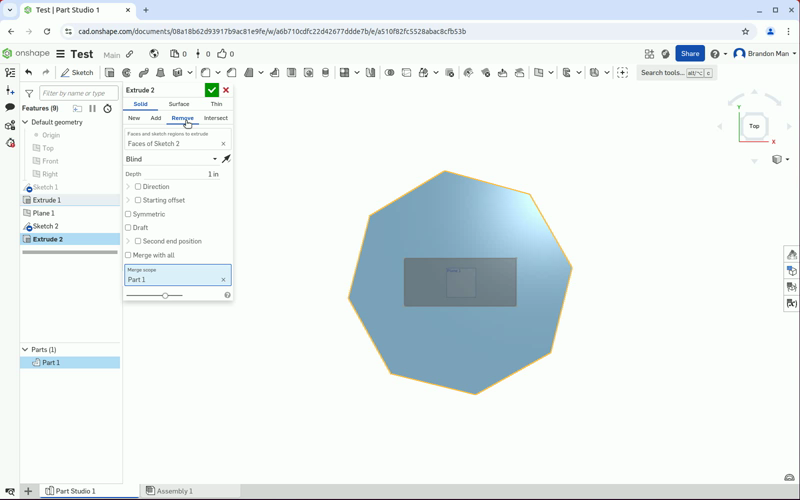
key(tab, 4)
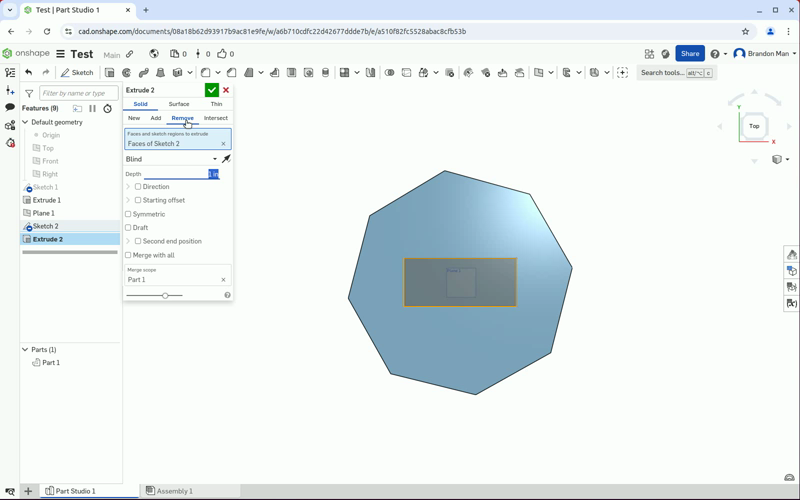
text(24.071)
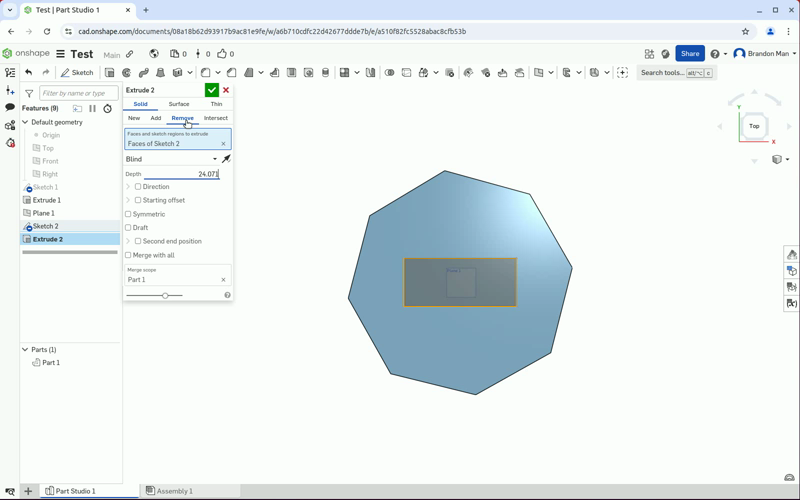
key(tab, 6)
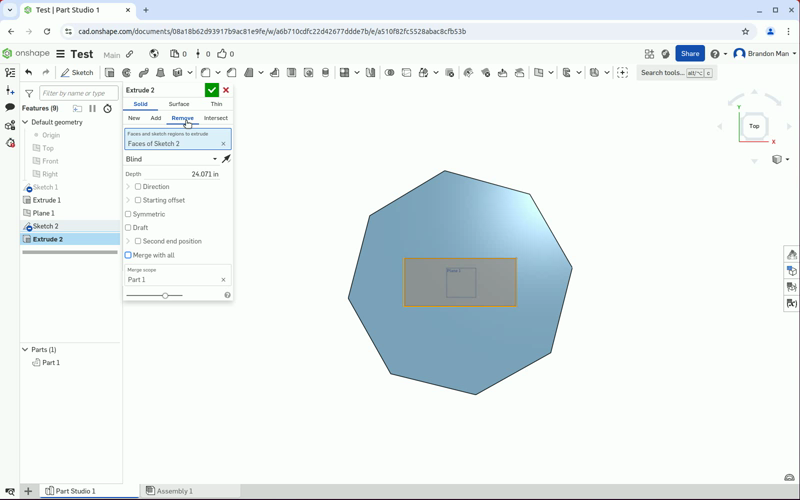
key(space)
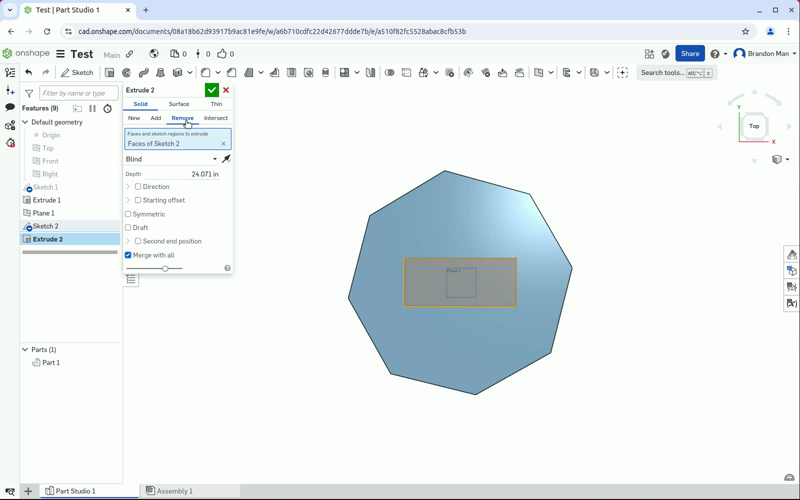
key(enter)
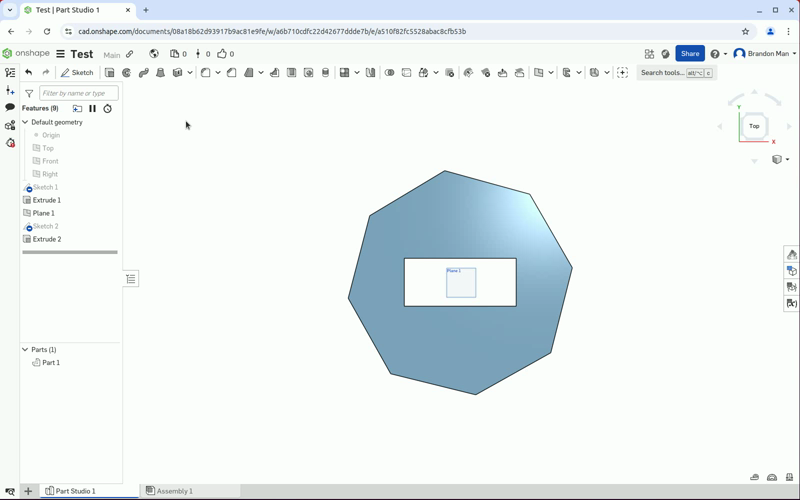
key(shift+h)
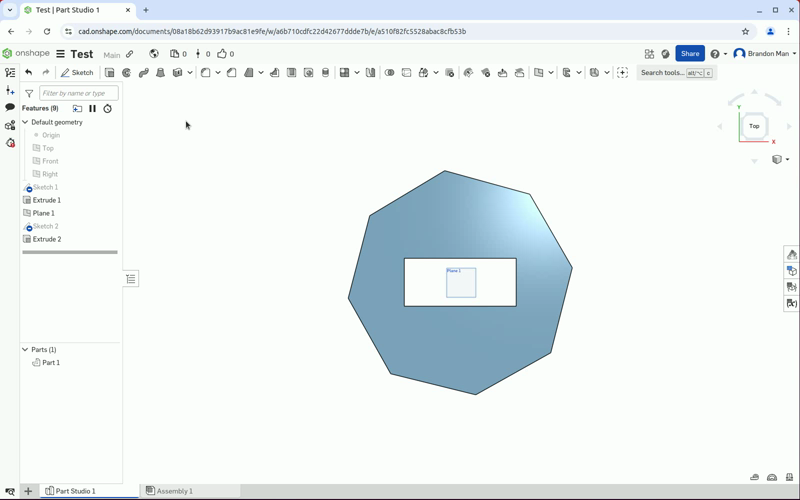
key(shift+h)
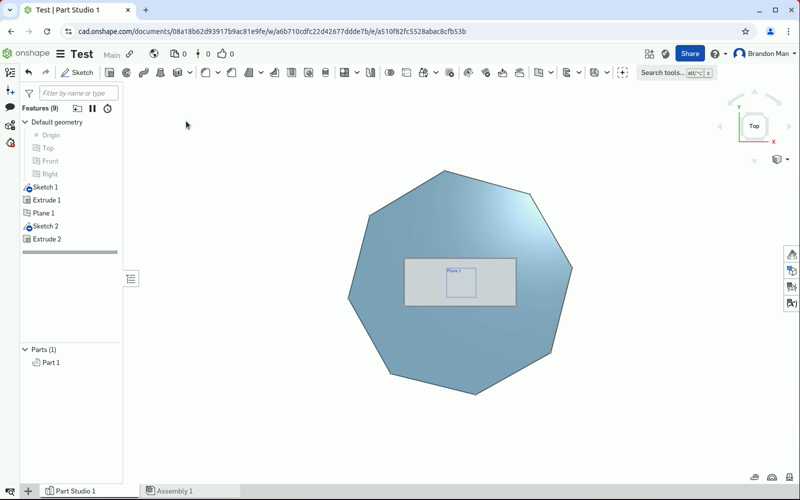
key(shift+7)
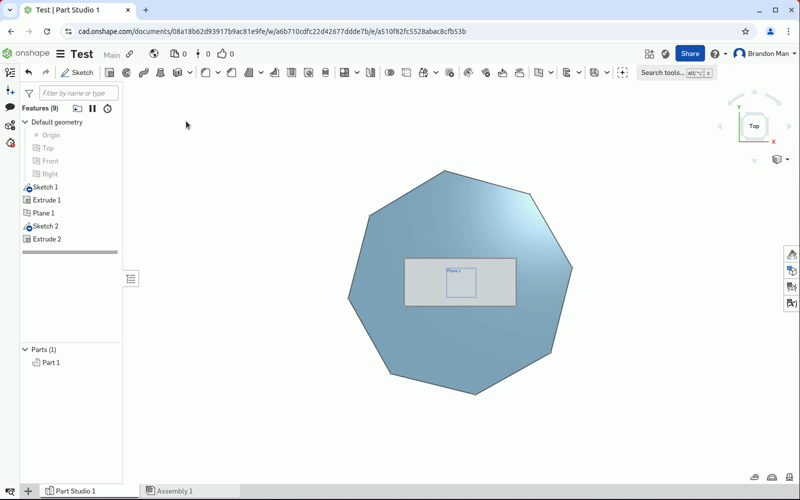
key(up, 3)
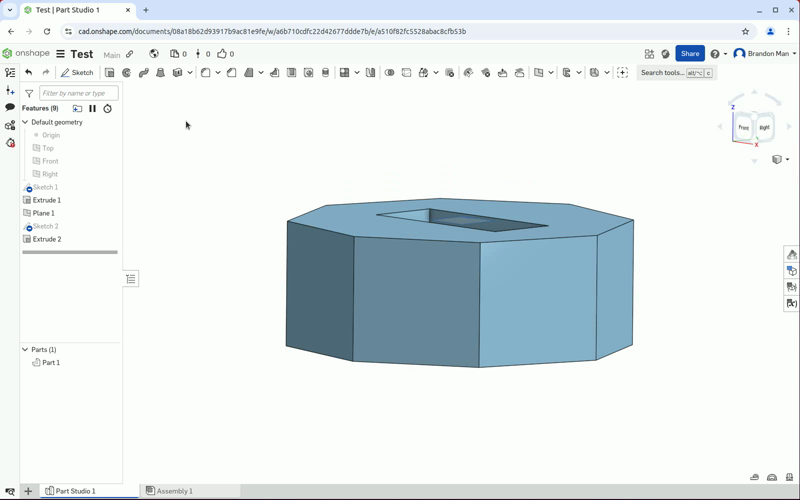
key(left, 3)
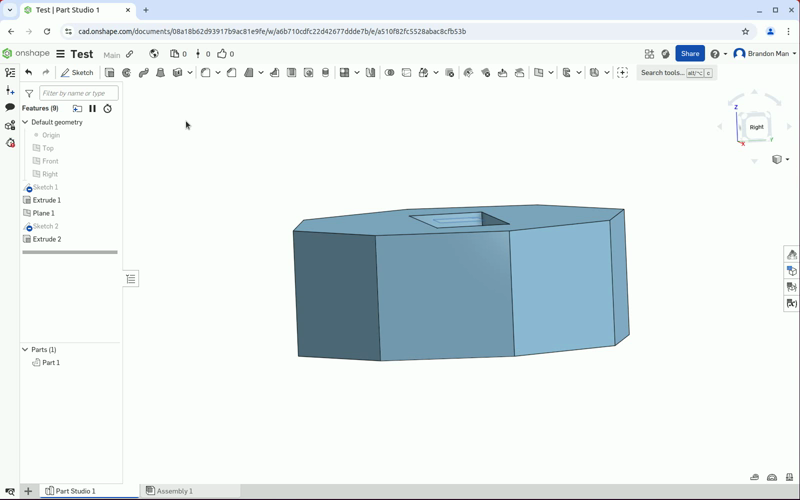
key(right, 3)
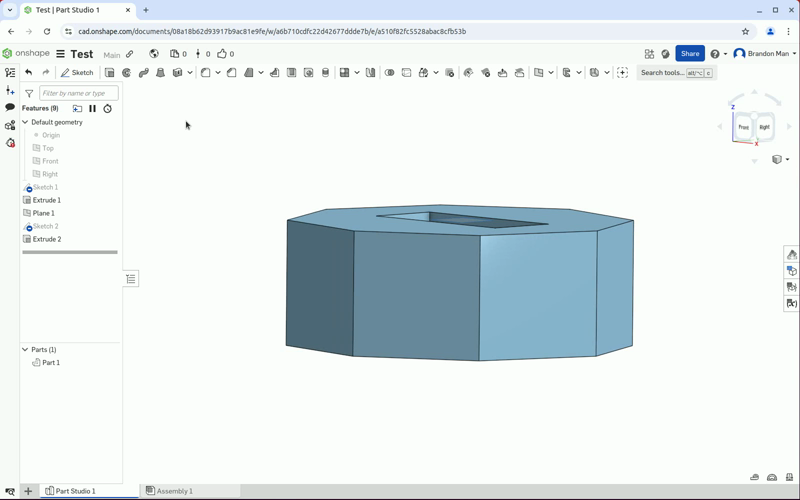
key(down, 3)
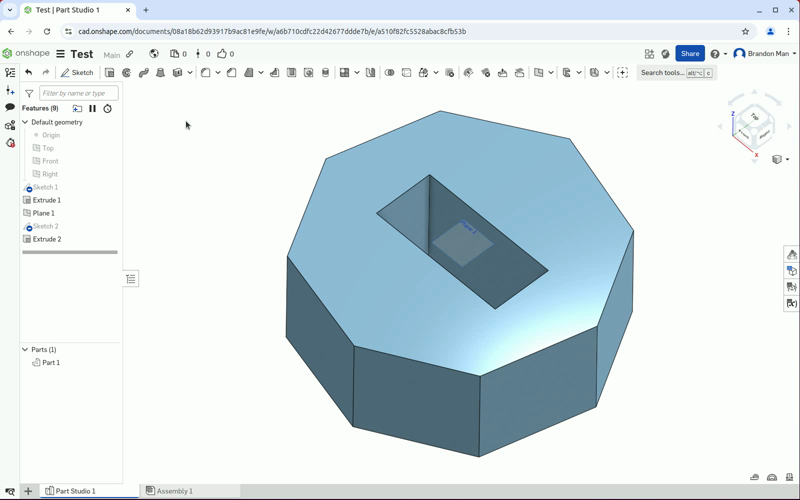
mouse_move(73, 189)
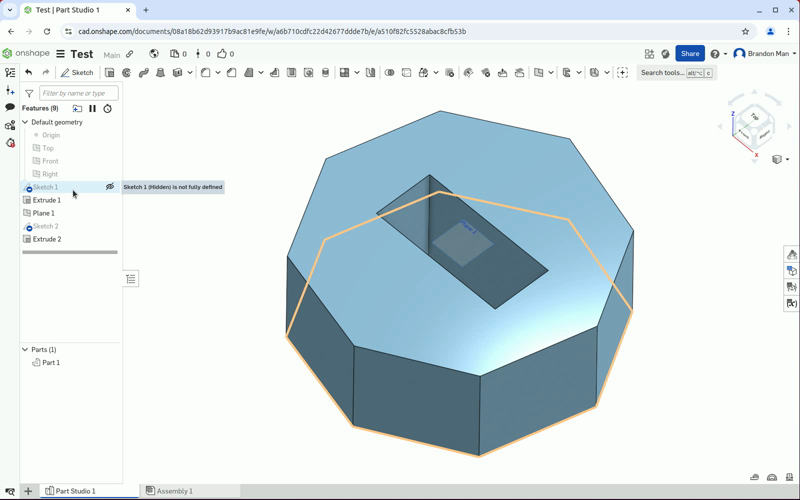
click(73, 189)